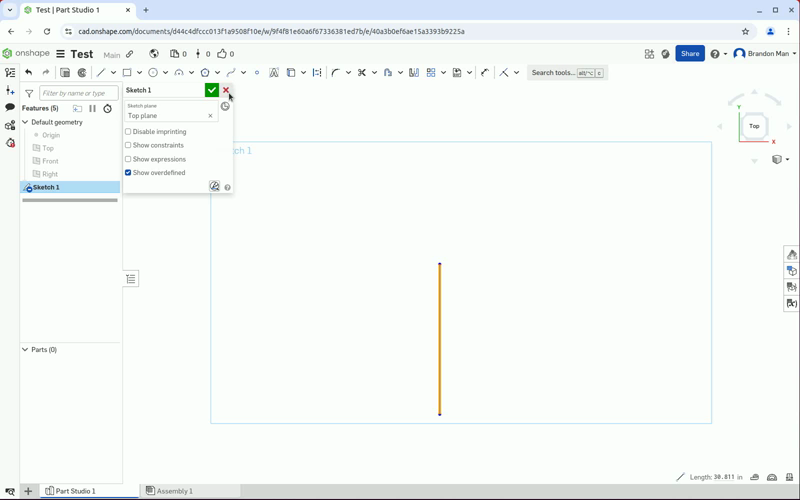
key(shift+h)
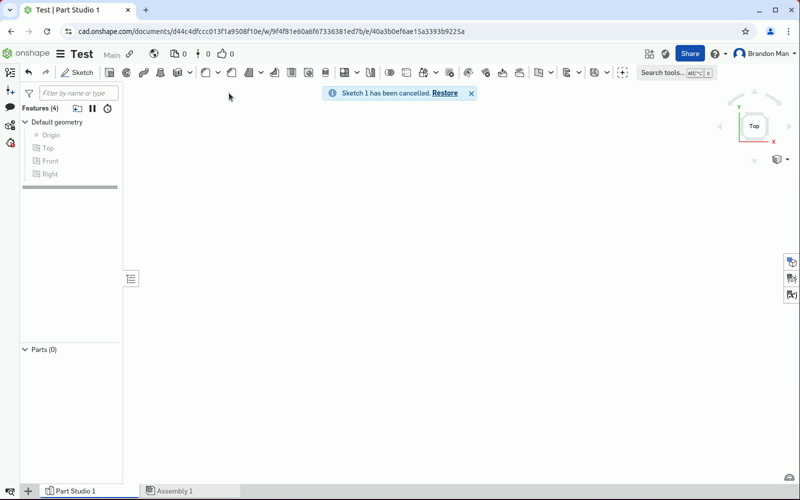
mouse_move(73, 352)
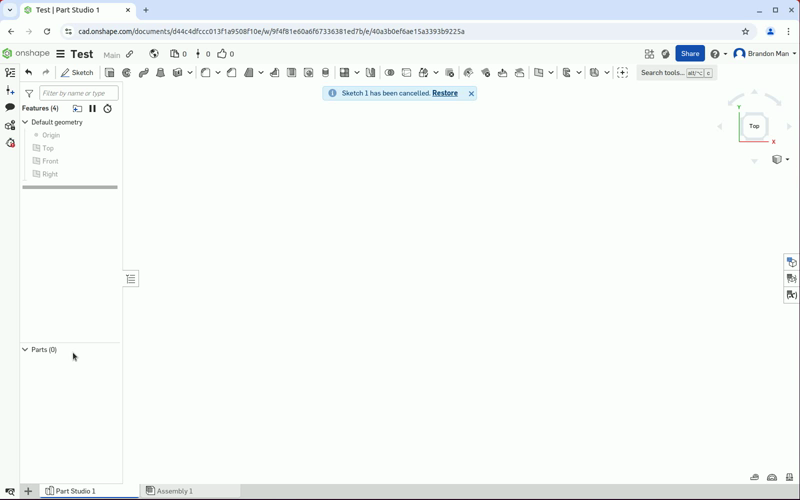
key(y)
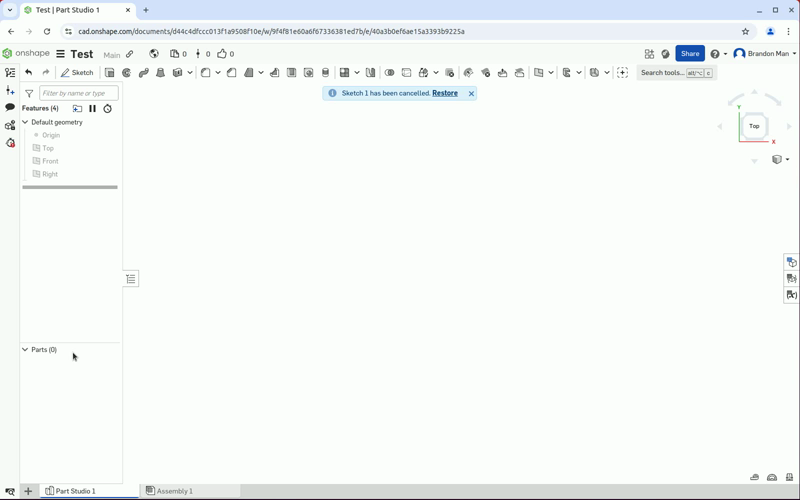
key(shift+p)
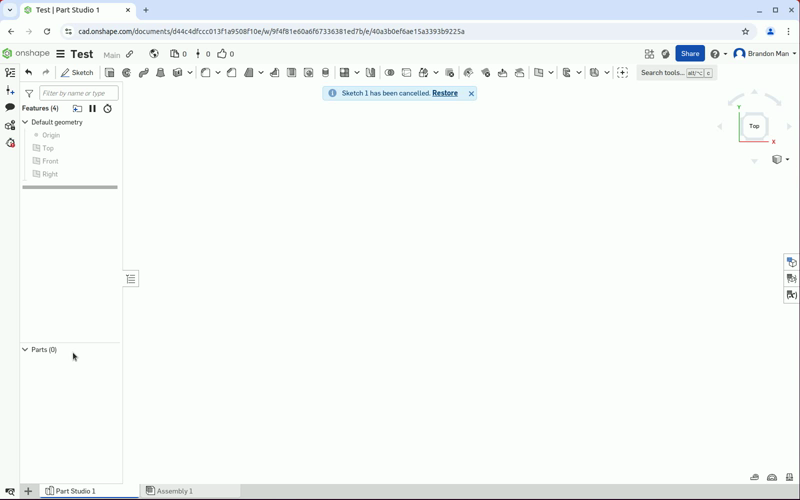
key(space)
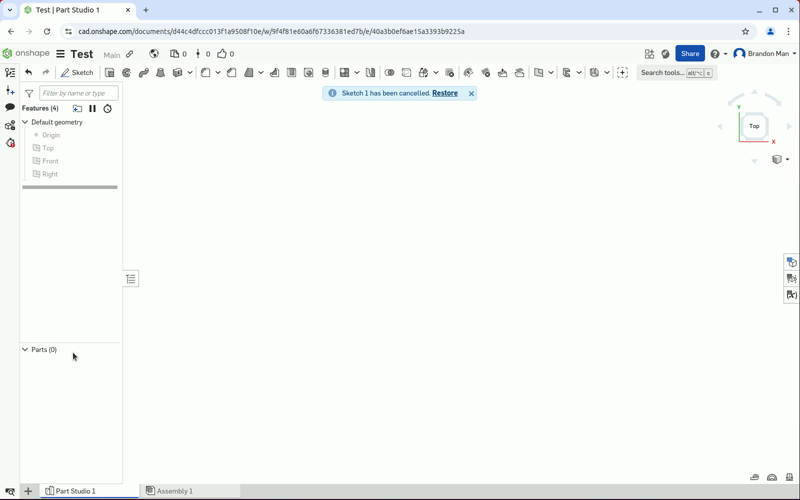
key_down(shift)
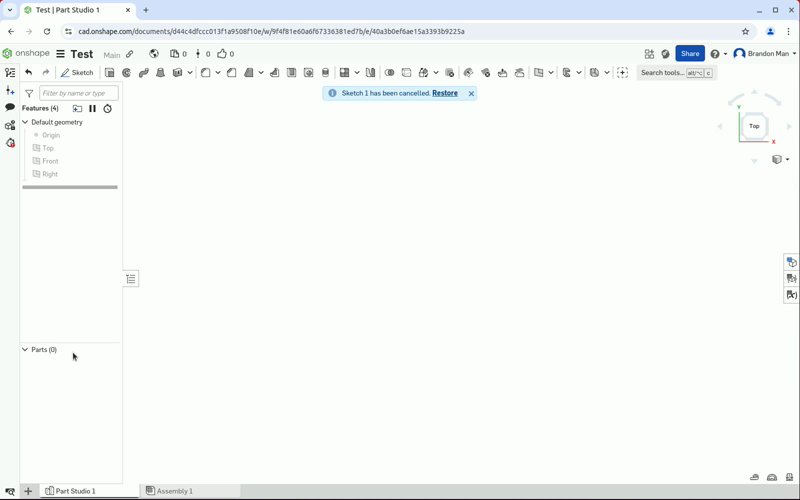
key(up)
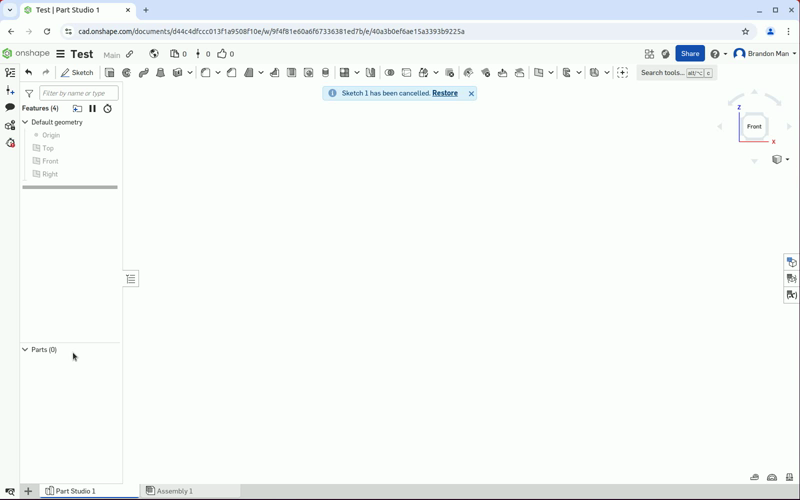
key_up(shift)
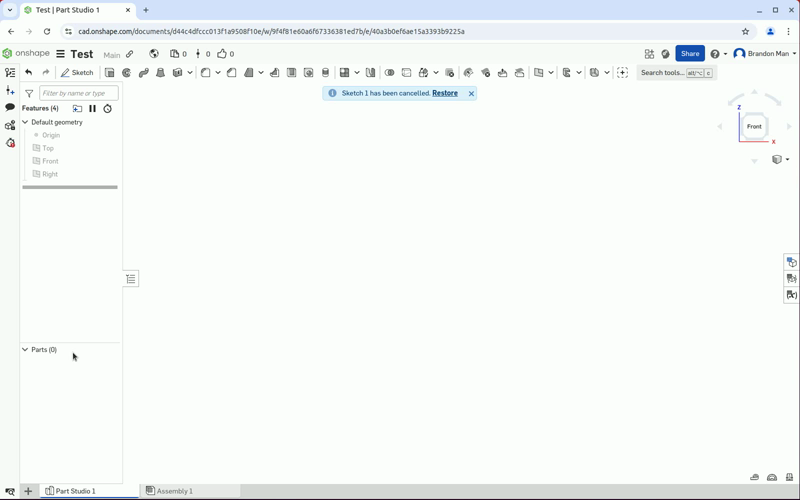
mouse_move(73, 352)
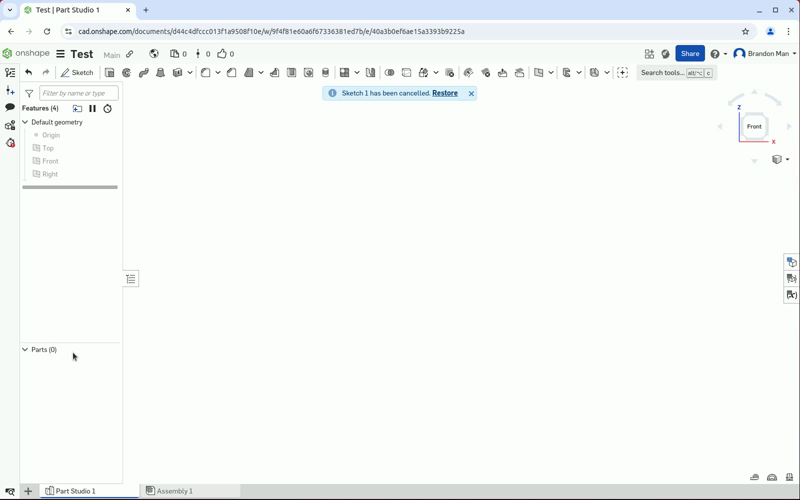
key(shift+y)
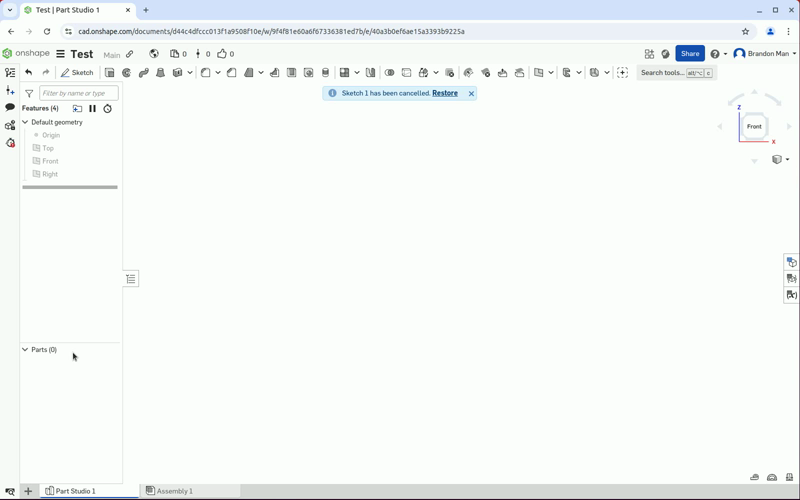
key(shift+s)
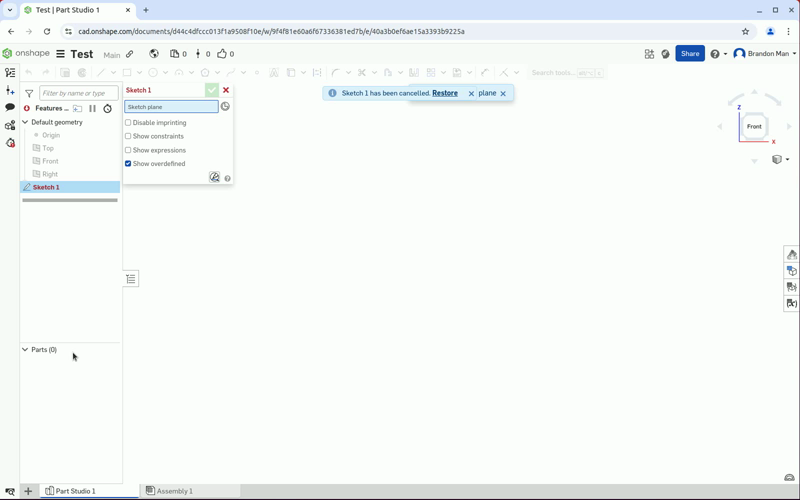
mouse_move(73, 163)
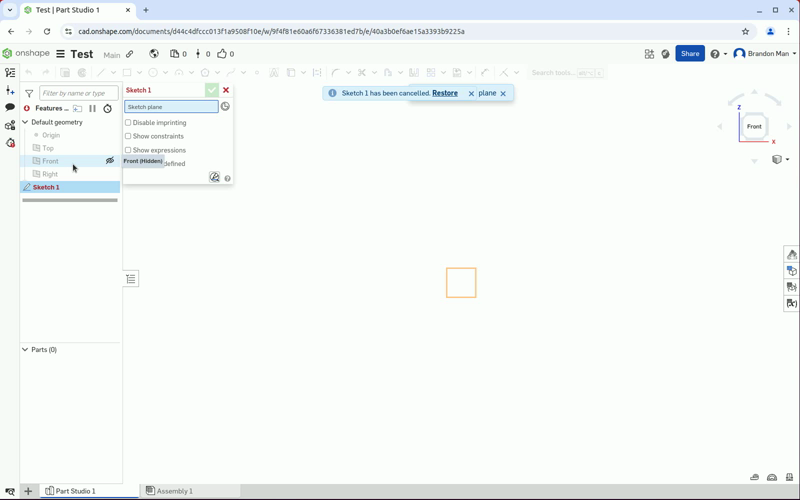
click(73, 163)
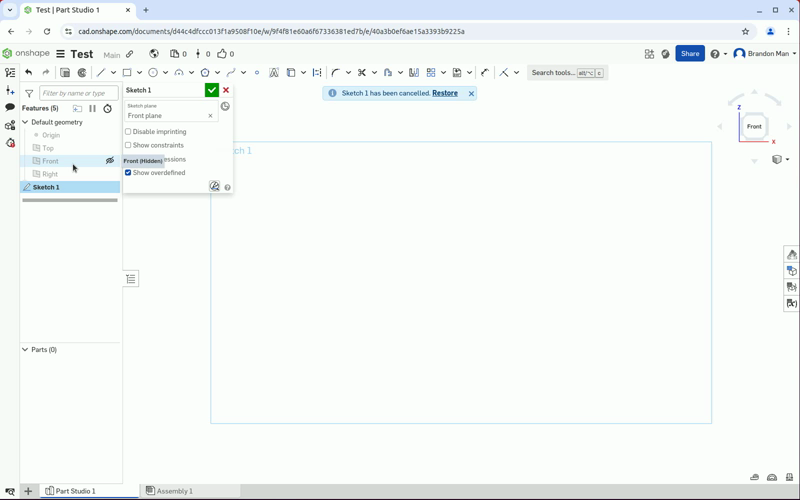
mouse_move(73, 352)
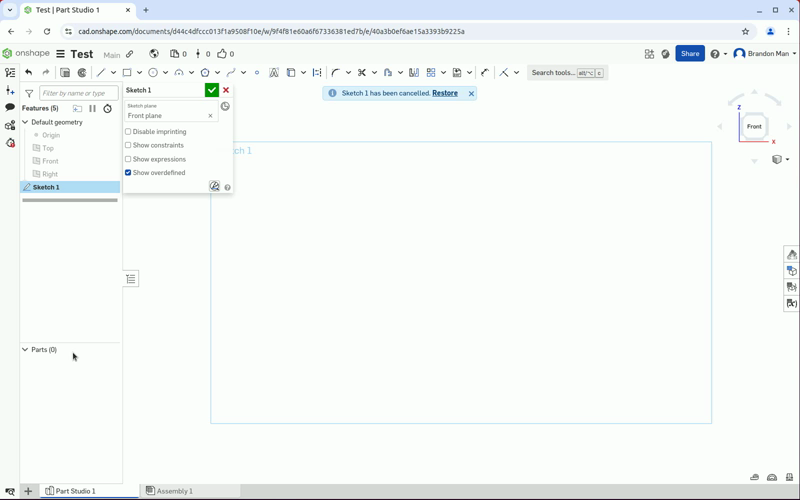
key(y)
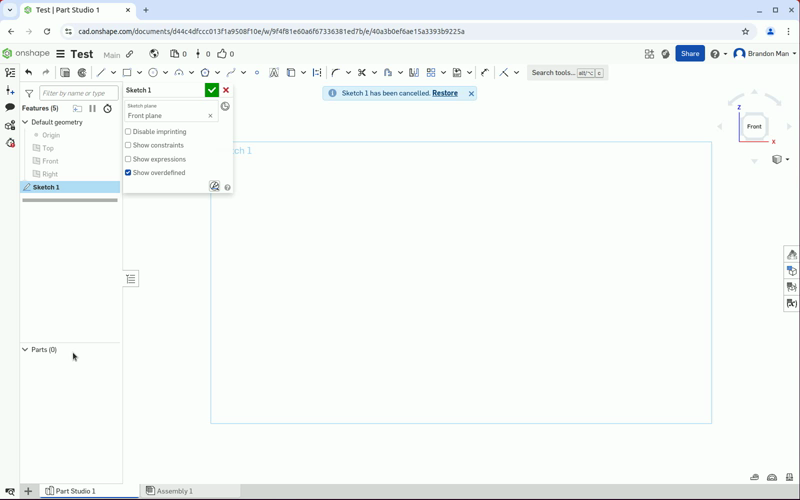
key(c)
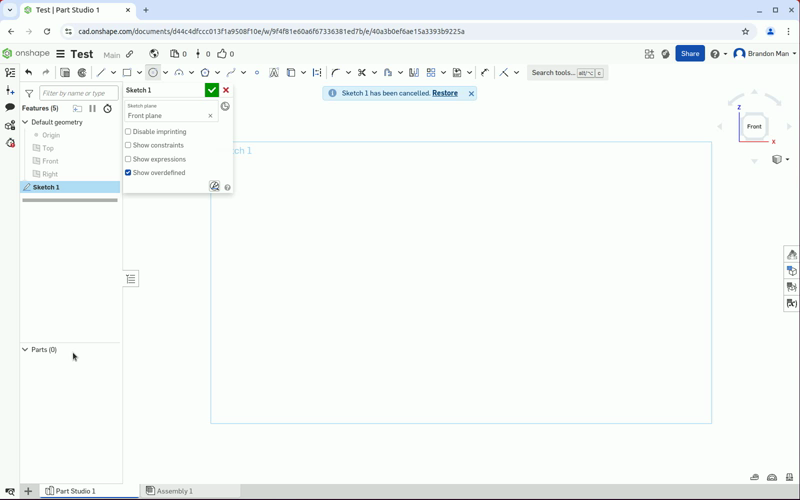
key_down(shift)
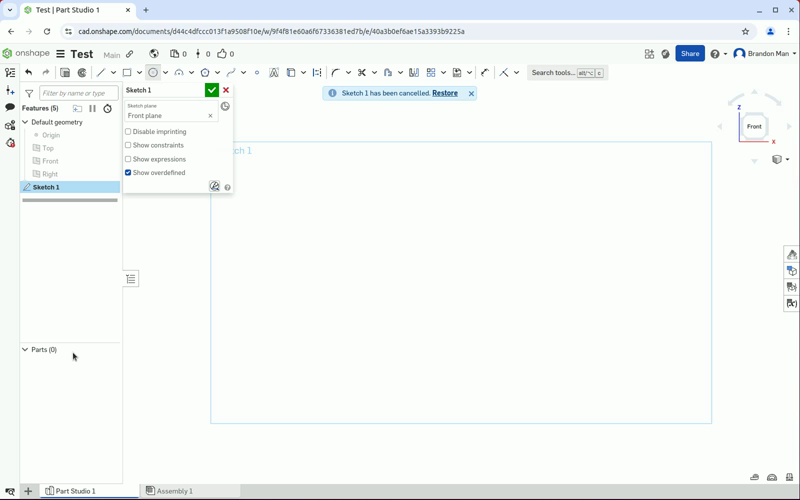
mouse_move(461, 282)
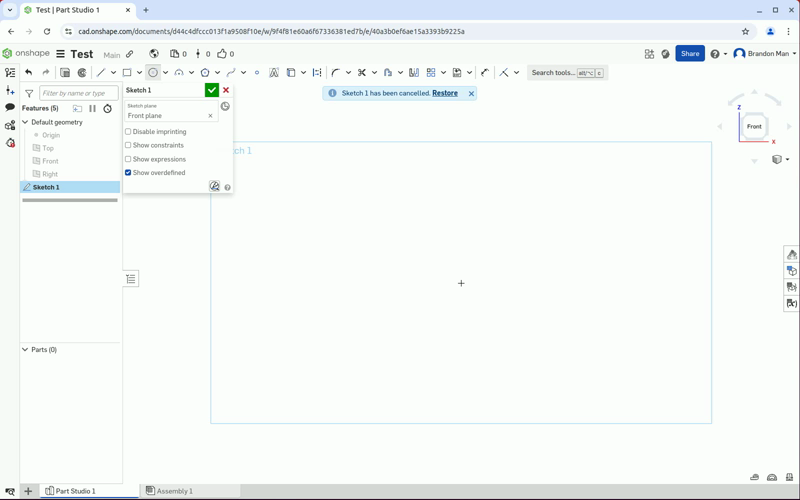
click(461, 282)
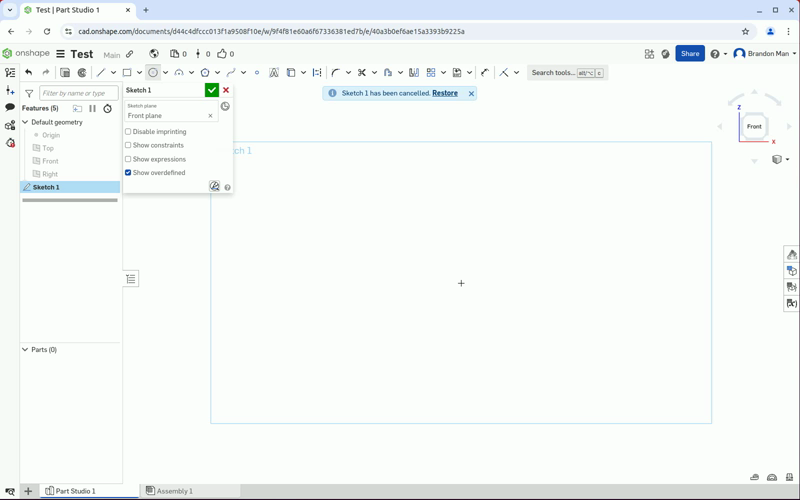
key_up(shift)
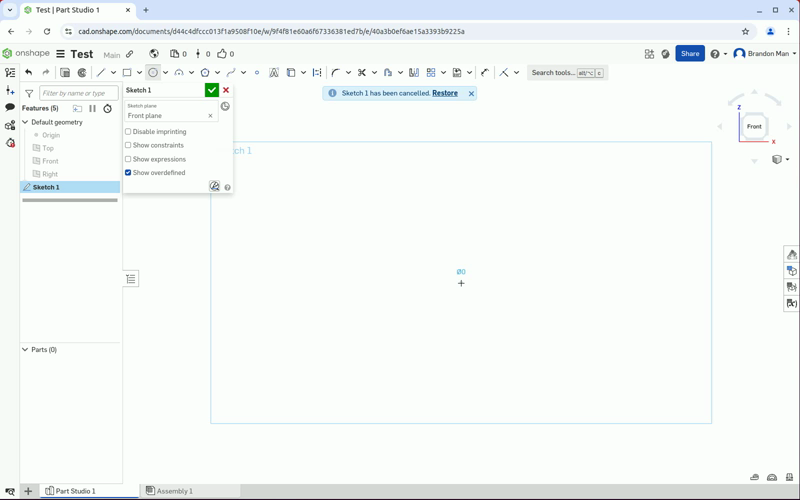
mouse_move(574, 282)
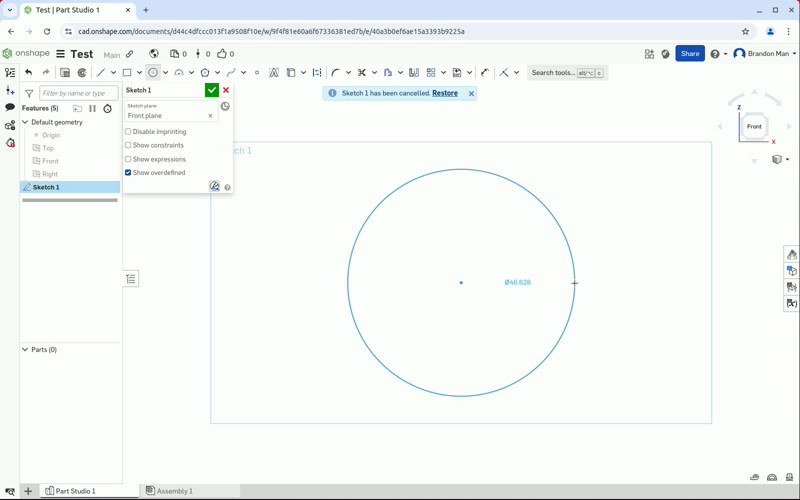
click(574, 282)
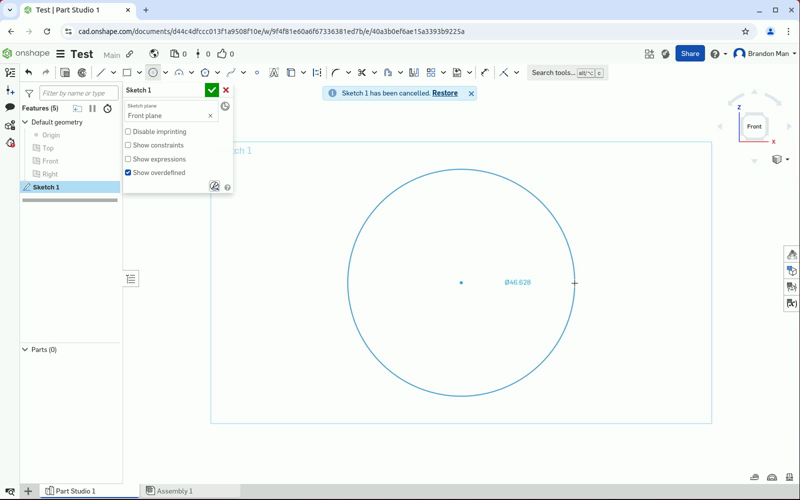
key(esc)
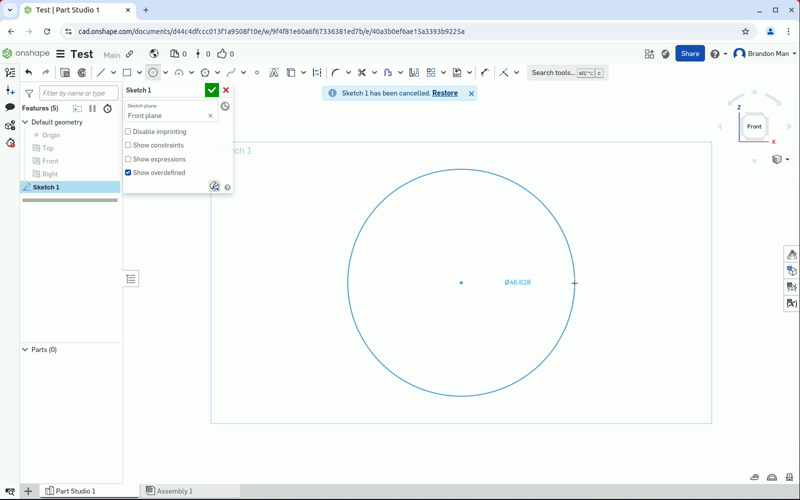
key(c)
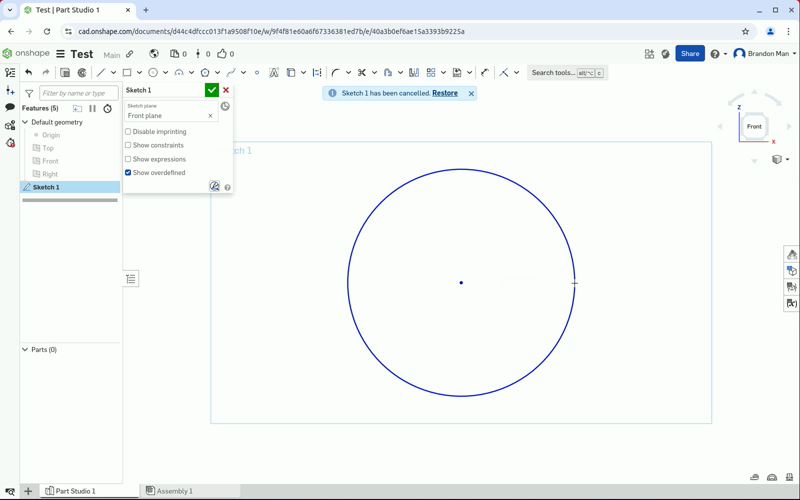
key_down(shift)
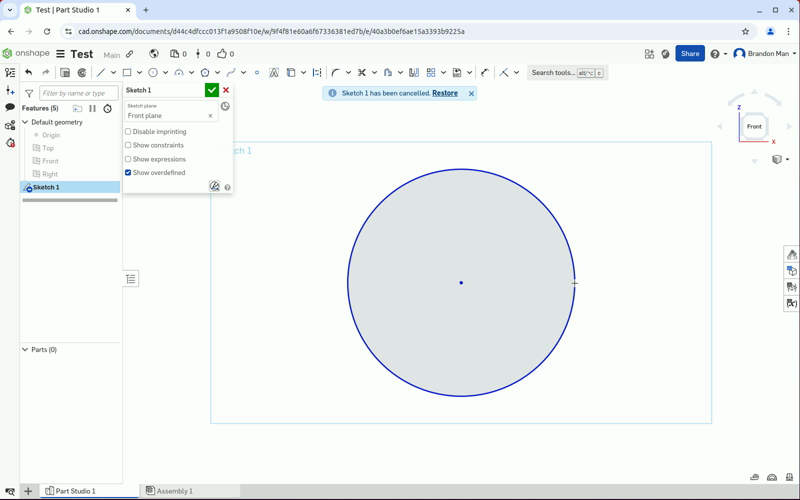
mouse_move(461, 282)
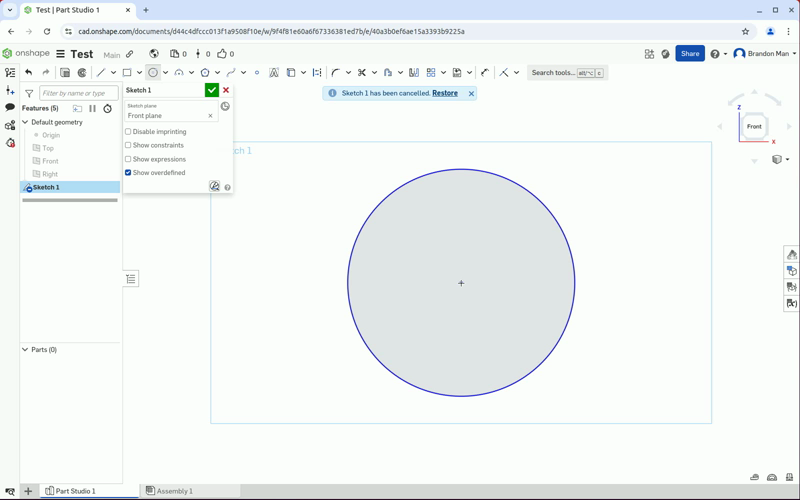
click(461, 282)
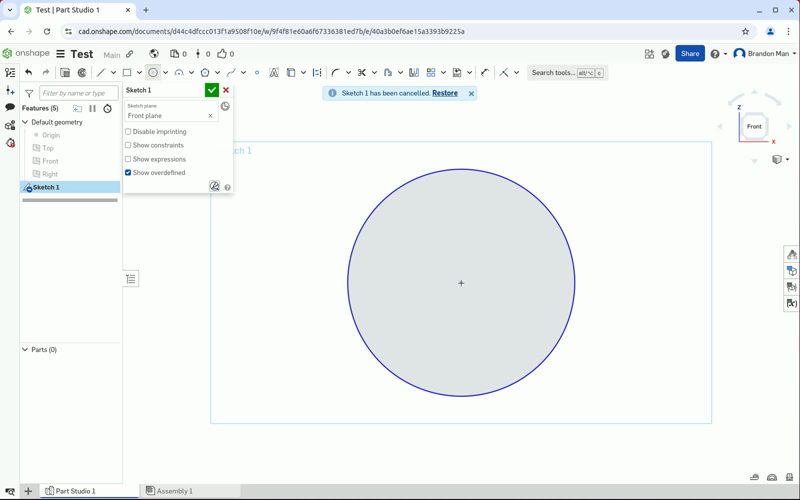
key_up(shift)
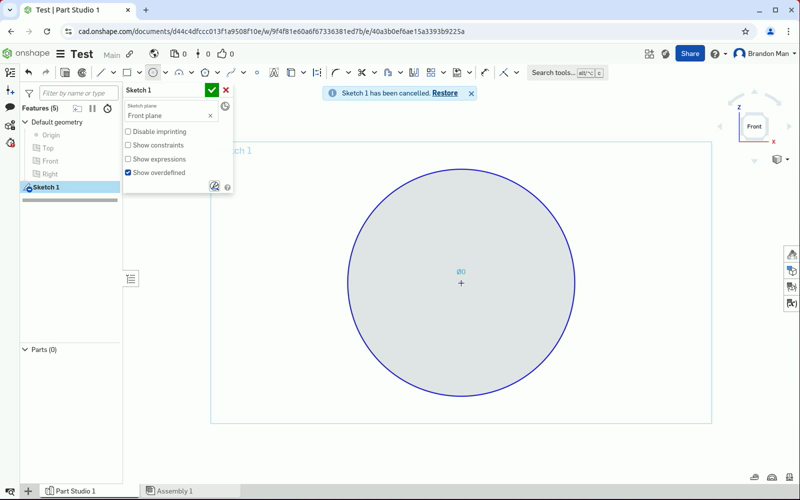
mouse_move(487, 282)
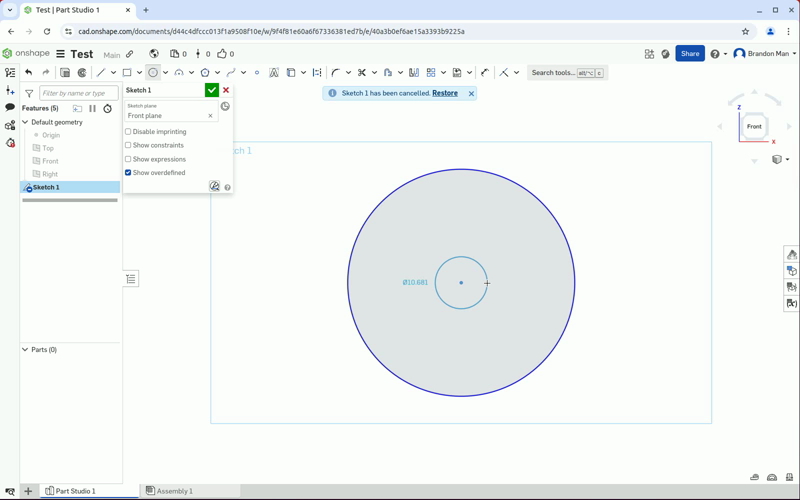
click(487, 282)
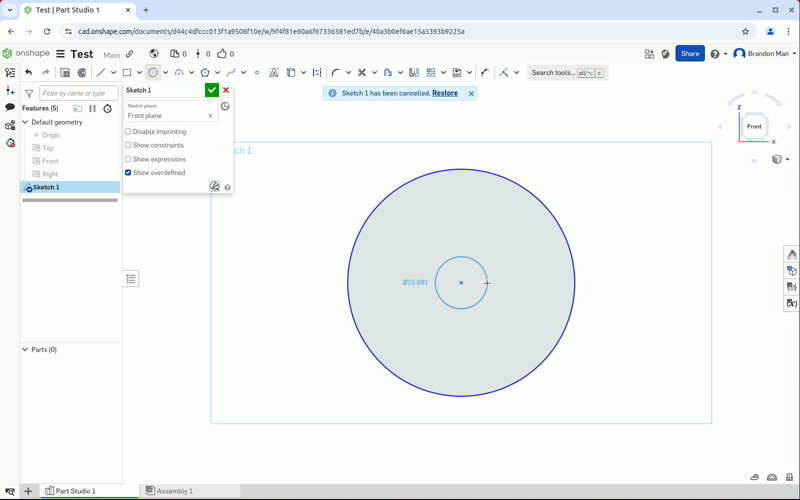
key(esc)
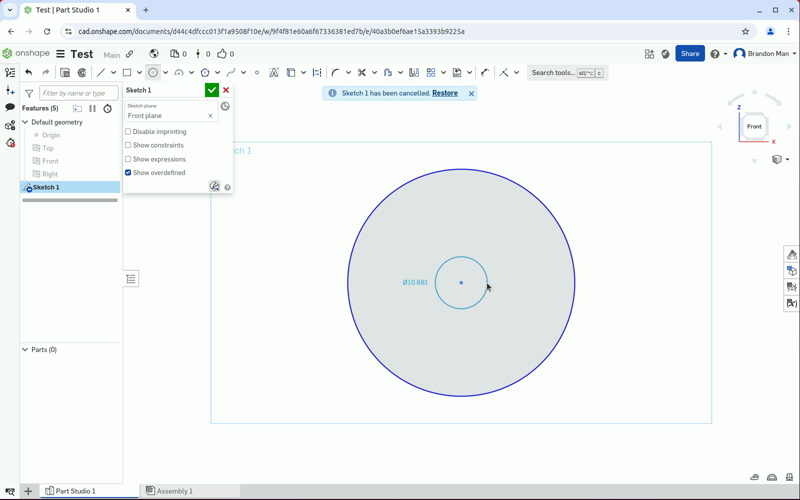
mouse_move(493, 240)
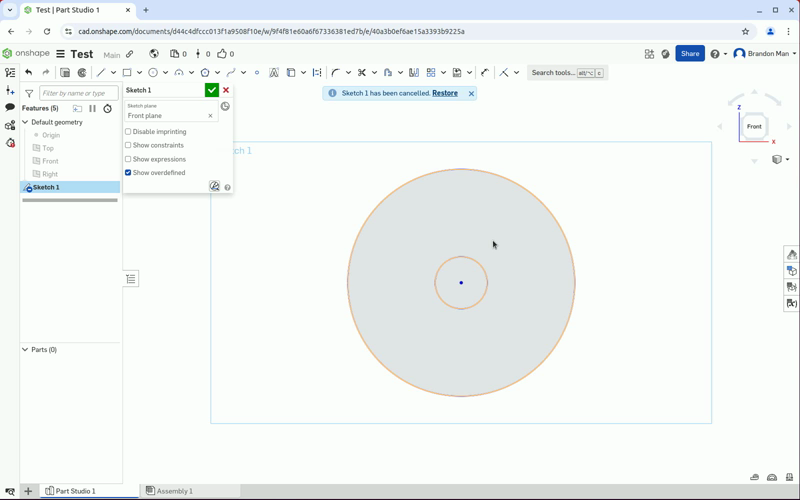
click(493, 240)
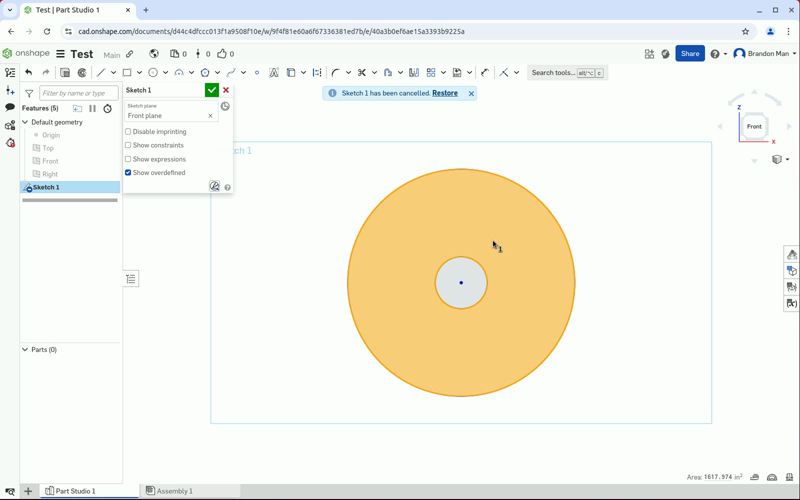
mouse_move(73, 352)
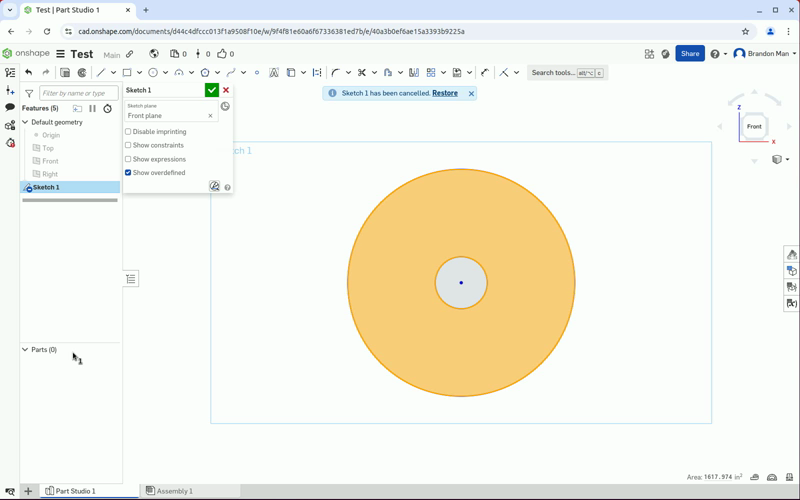
key(shift+y)
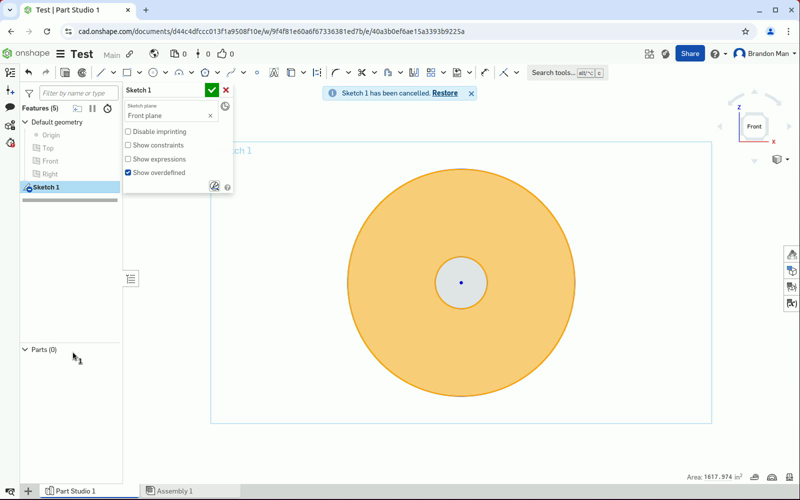
key(shift+e)
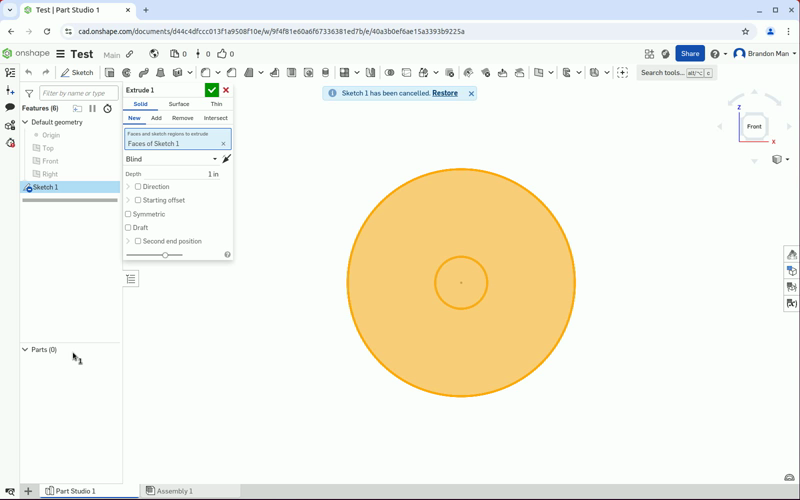
mouse_move(143, 106)
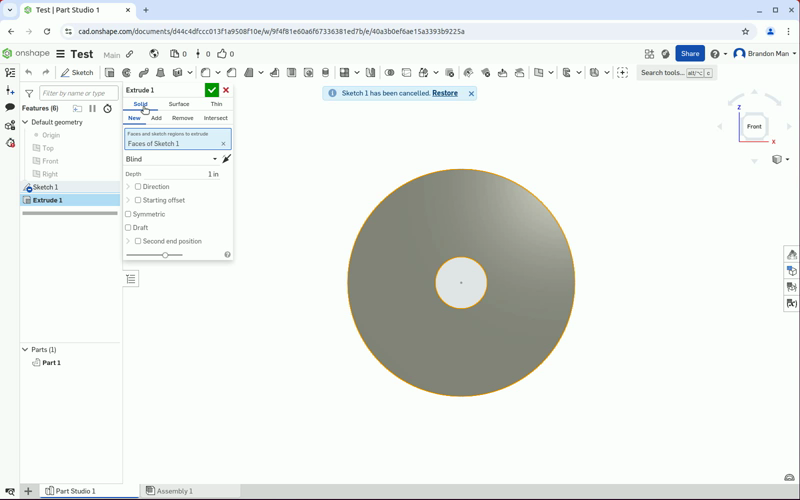
click(143, 106)
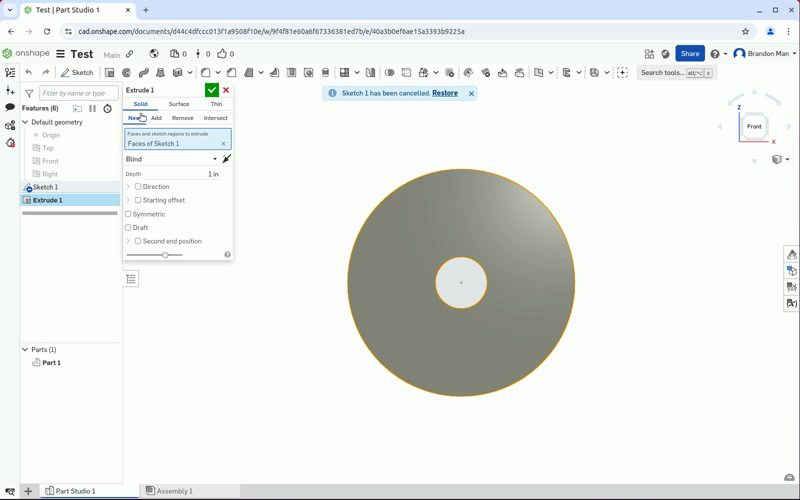
mouse_move(137, 120)
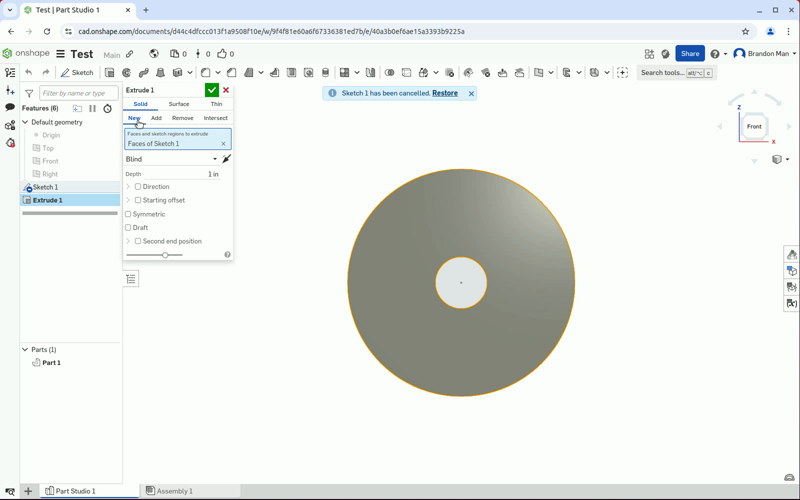
click(137, 120)
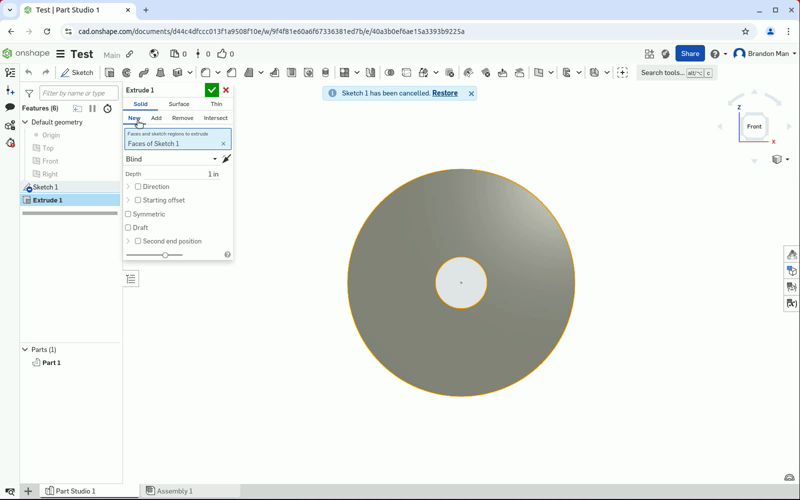
key(tab, 4)
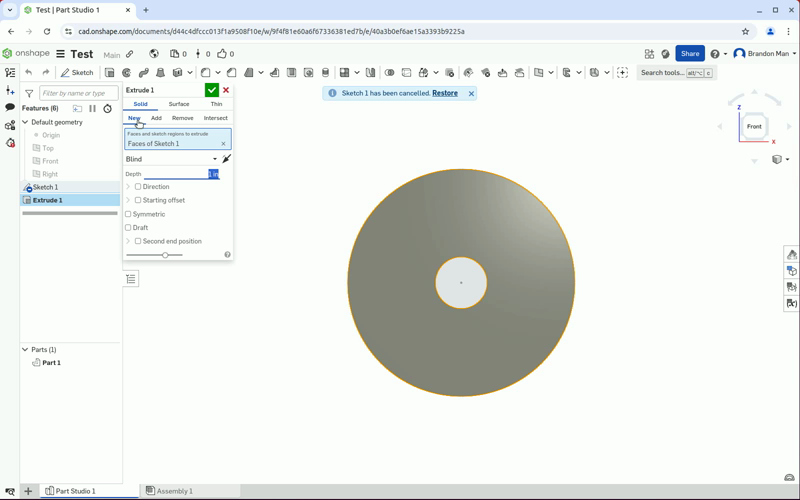
text(20.22)
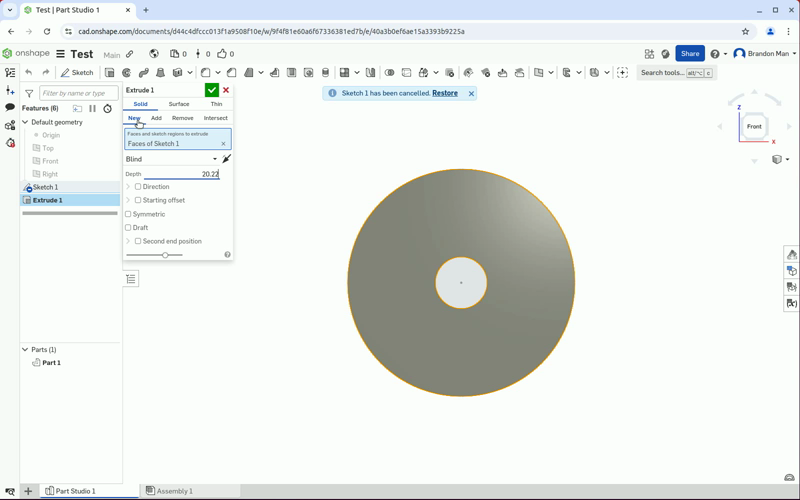
key(tab, 3)
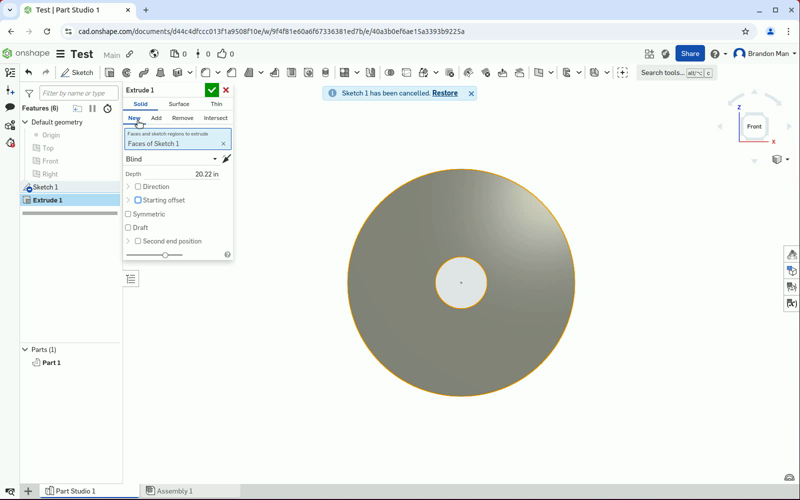
key(tab, 2)
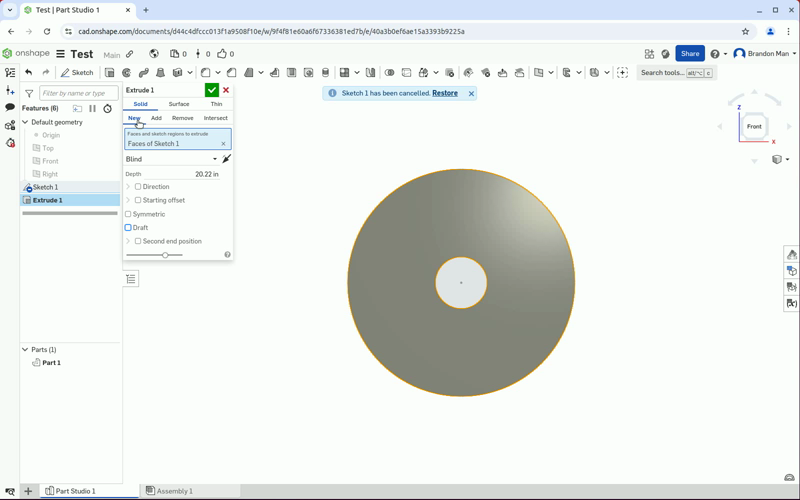
key(space)
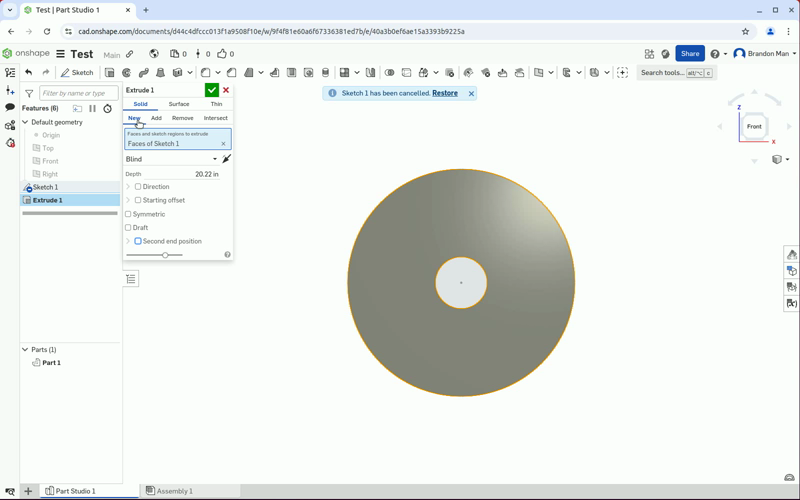
key(tab, 3)
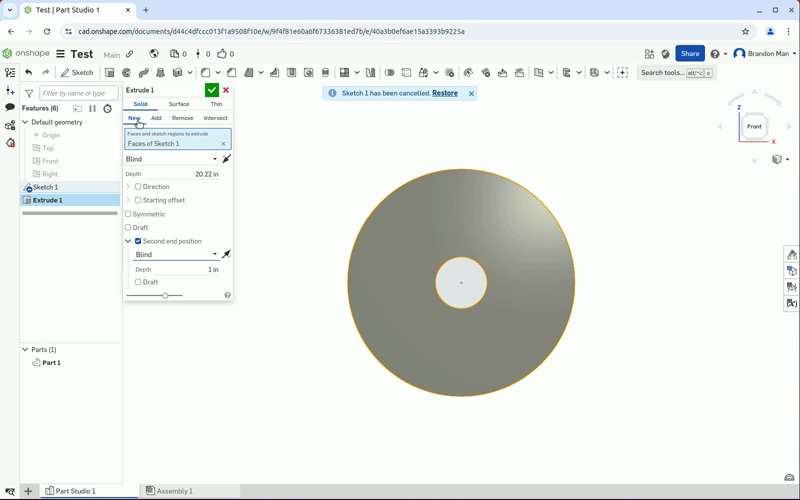
text(22.145)
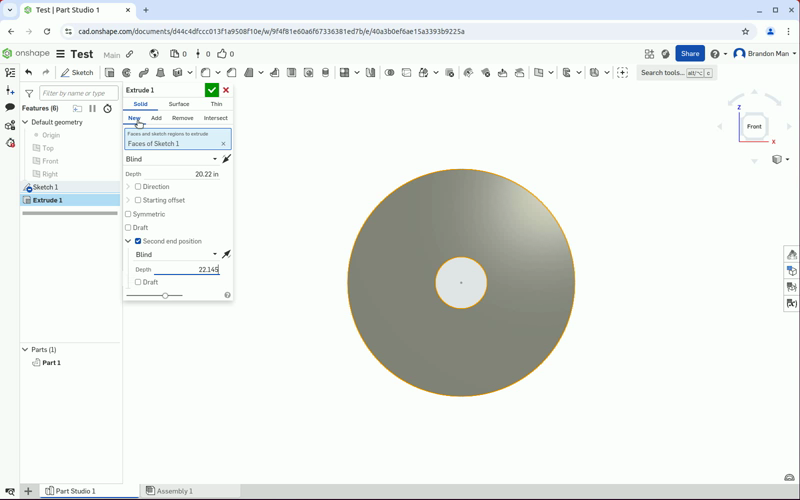
key(enter)
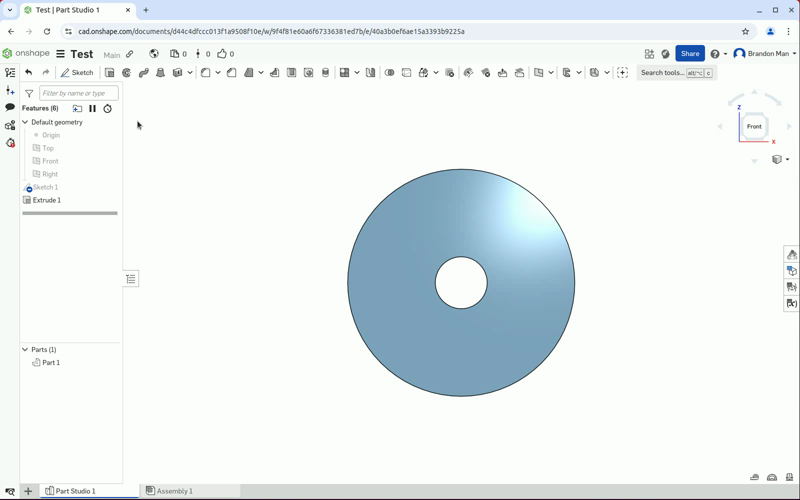
key(shift+h)
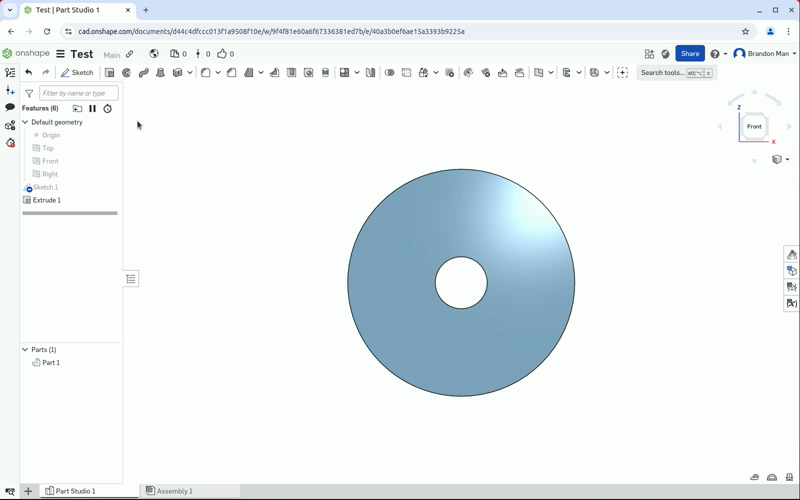
key(shift+h)
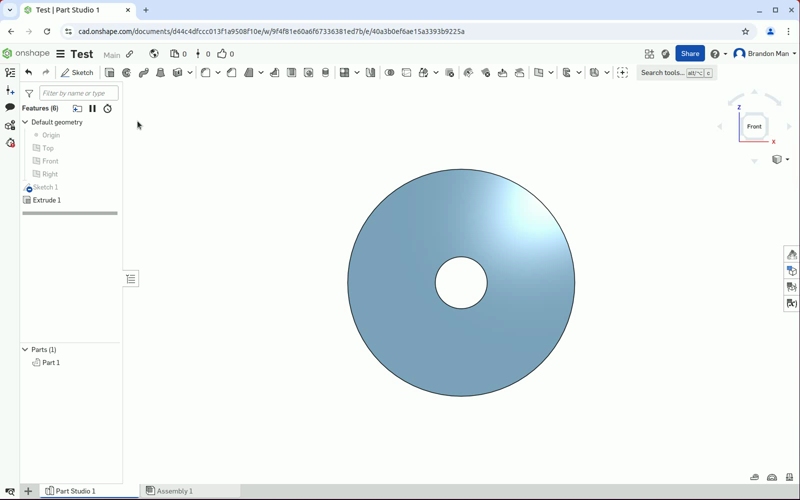
mouse_move(73, 189)
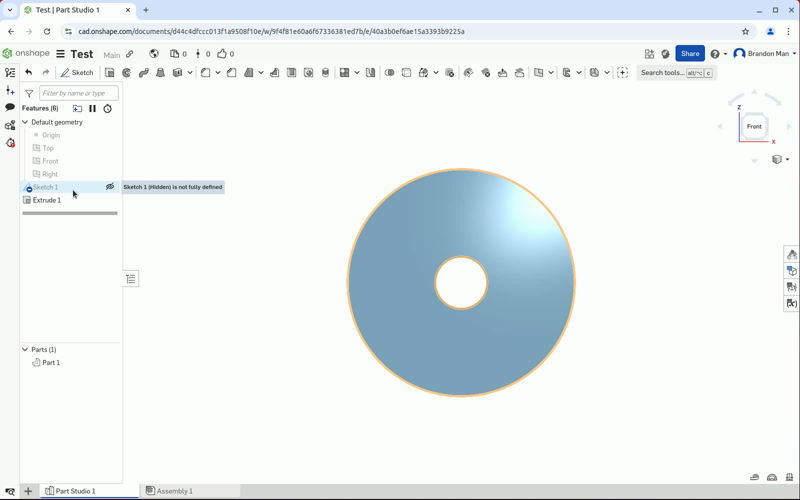
click(73, 189)
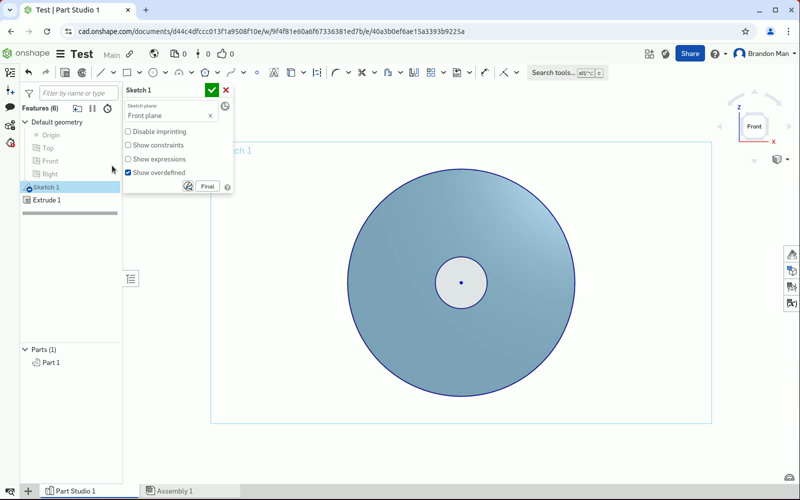
mouse_move(229, 92)
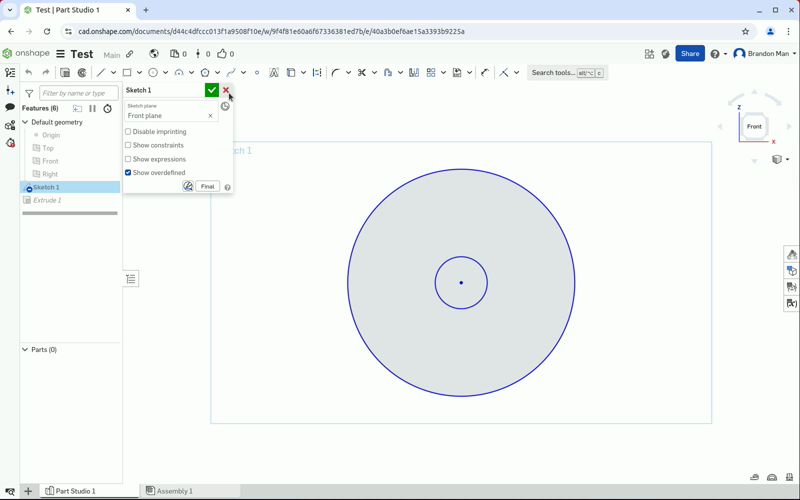
click(229, 92)
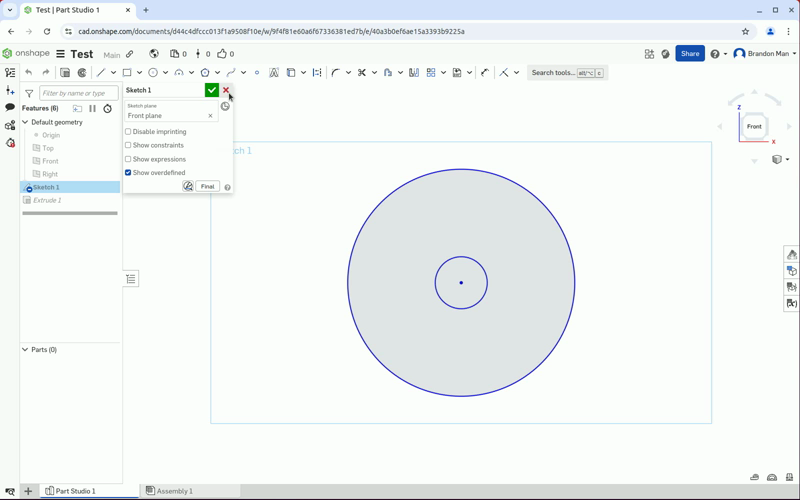
key(shift+s)
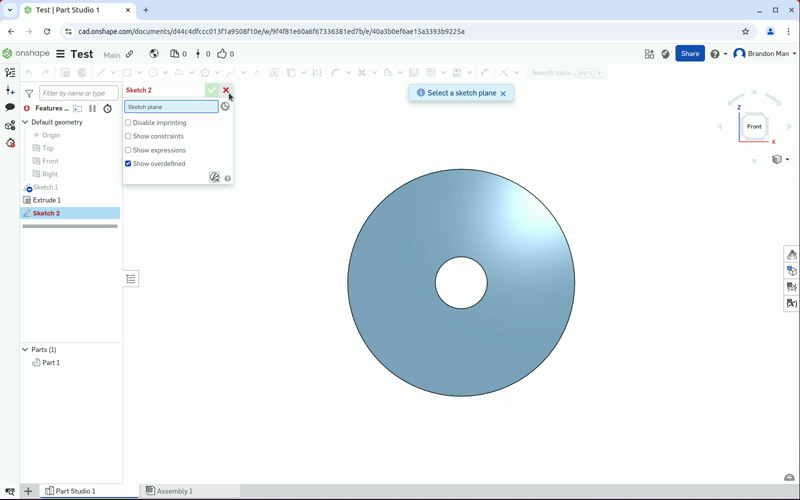
mouse_move(73, 163)
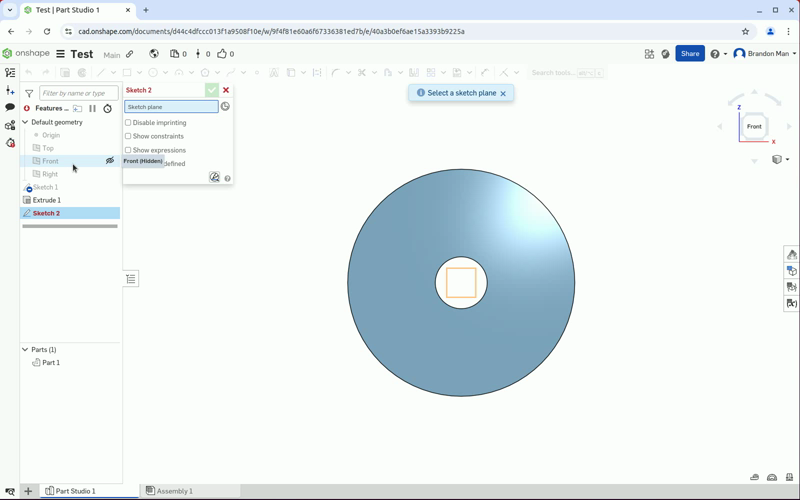
click(73, 163)
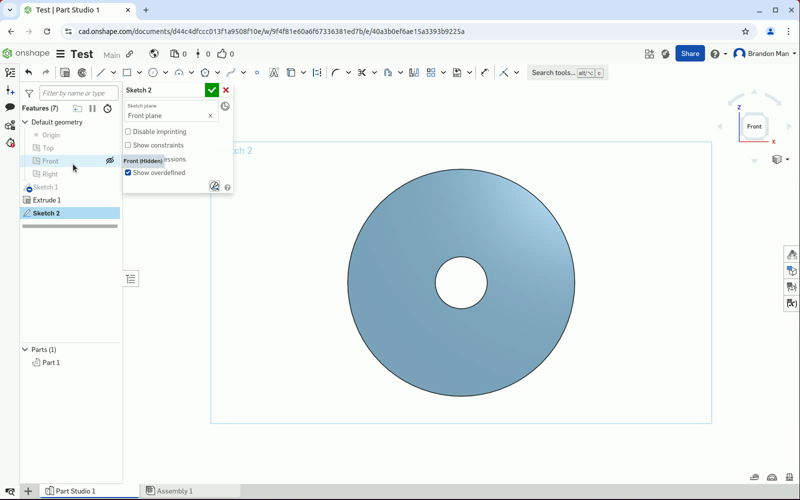
mouse_move(73, 352)
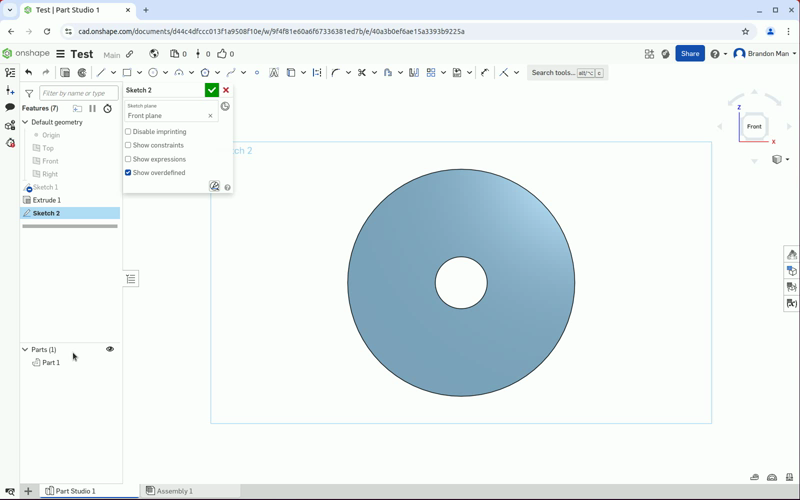
key(y)
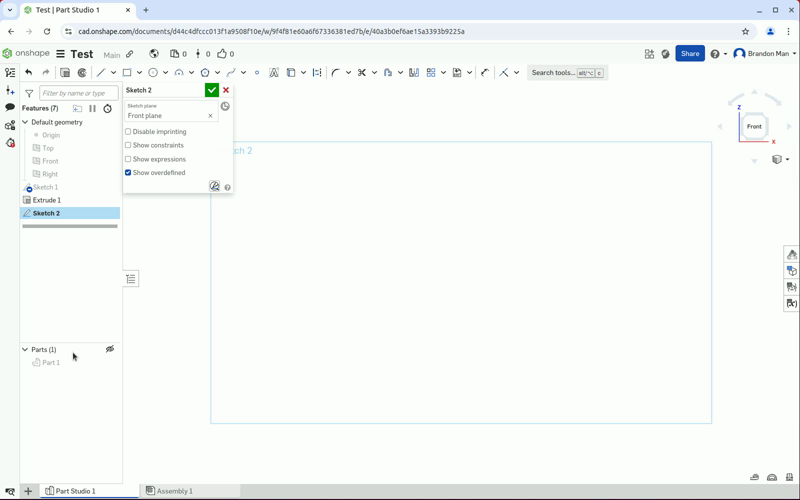
key(c)
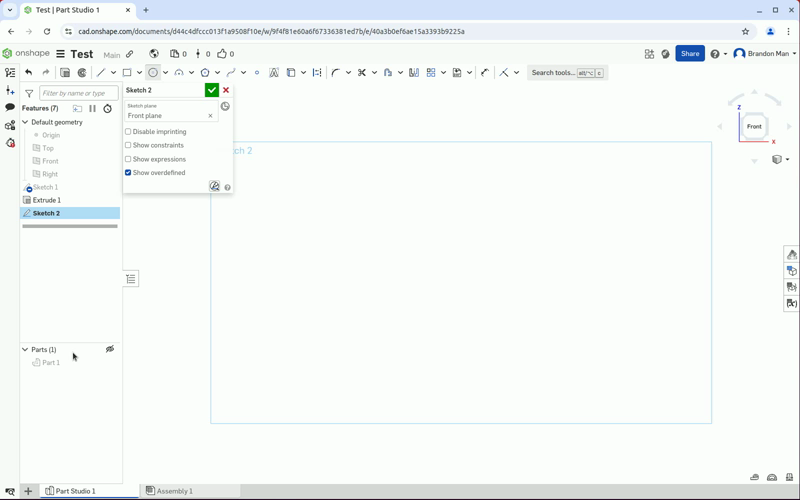
key_down(shift)
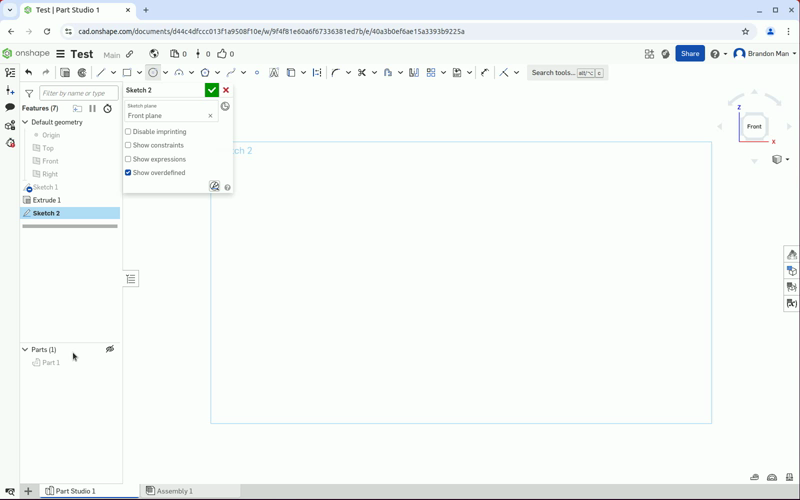
mouse_move(461, 282)
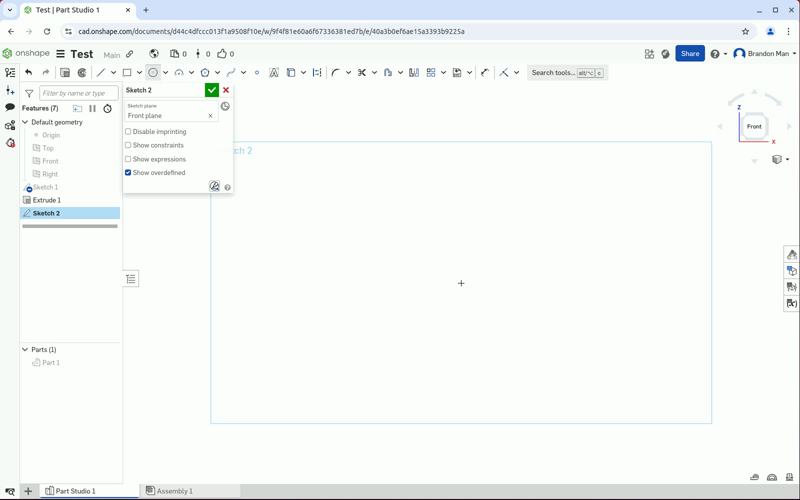
click(461, 282)
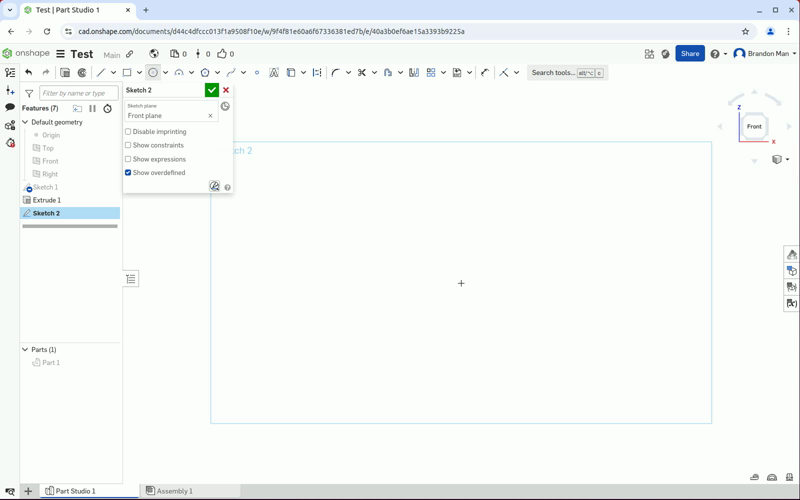
key_up(shift)
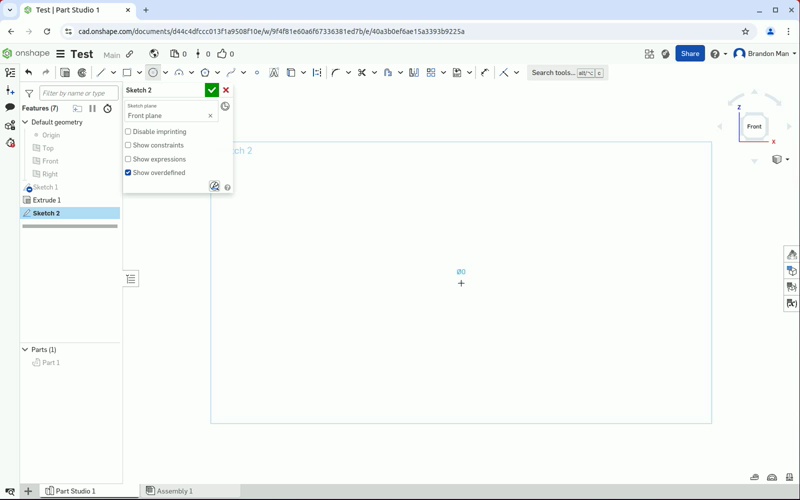
mouse_move(574, 282)
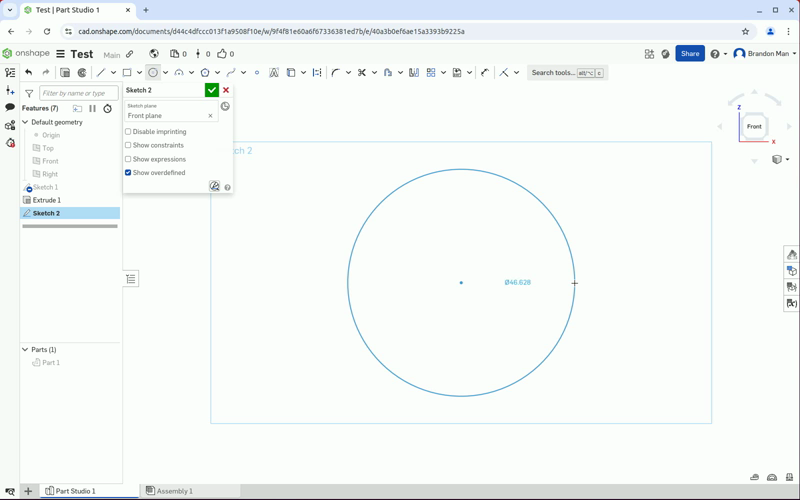
click(574, 282)
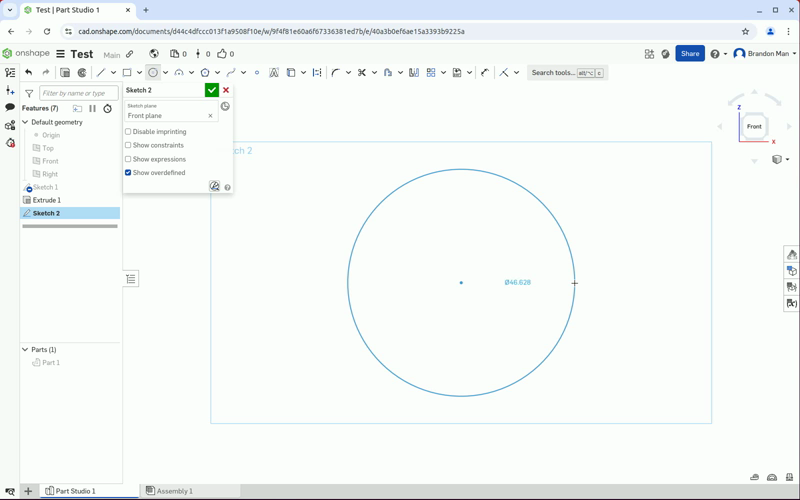
key(esc)
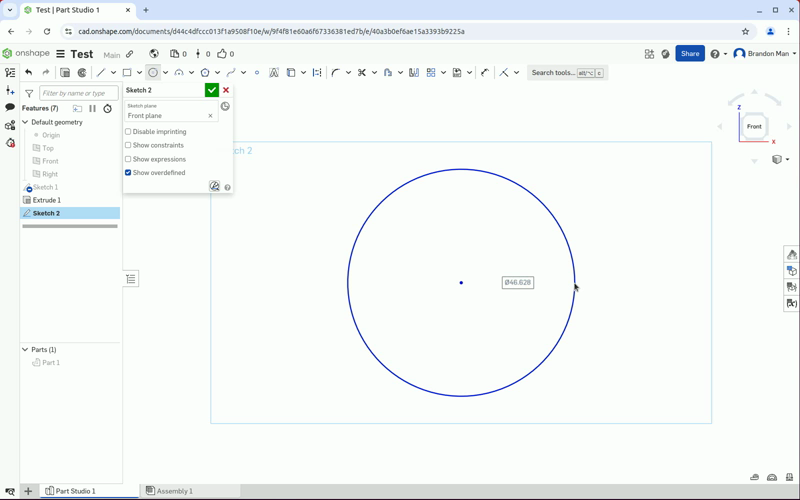
key(c)
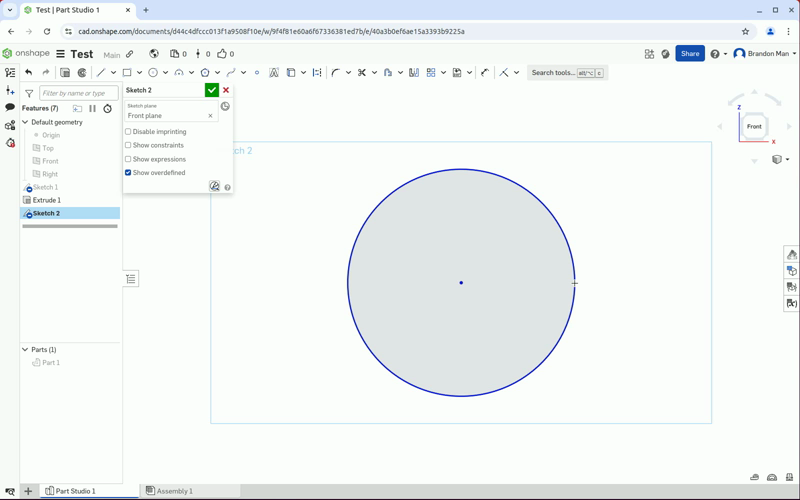
key_down(shift)
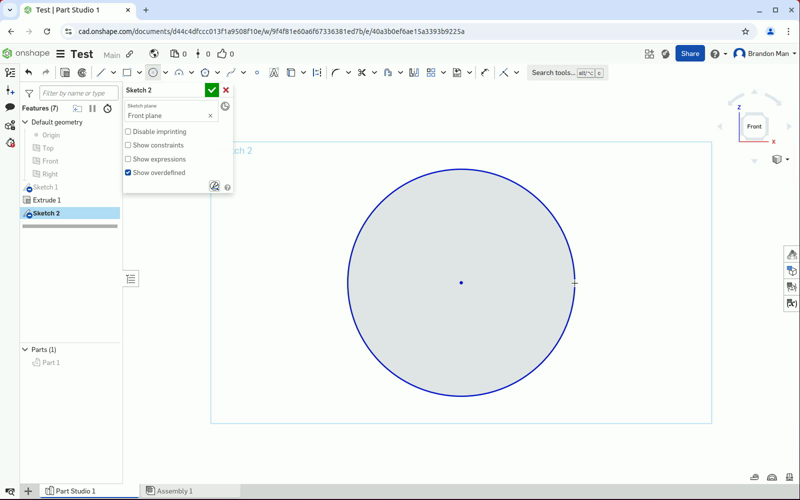
mouse_move(461, 282)
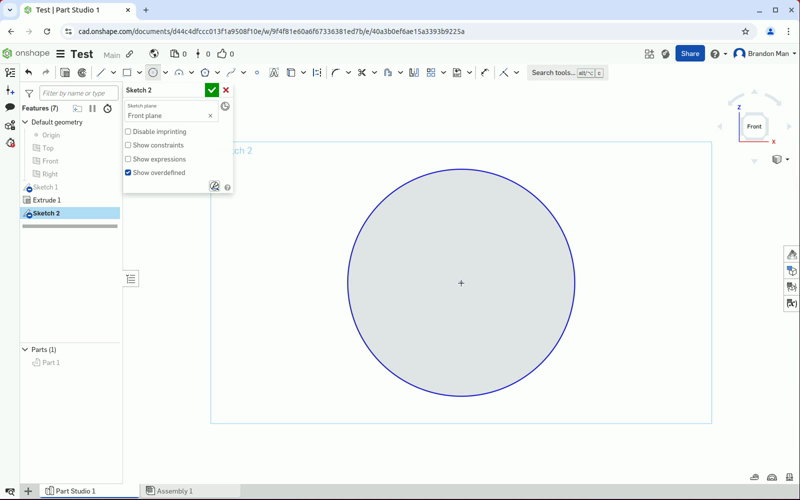
click(461, 282)
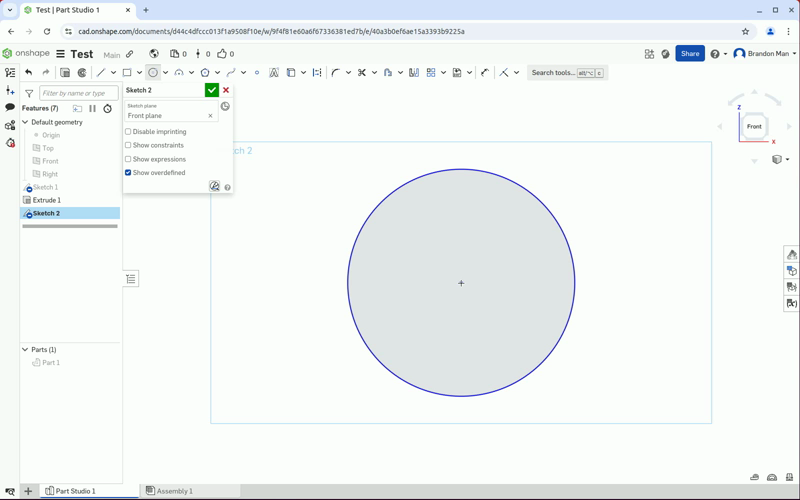
key_up(shift)
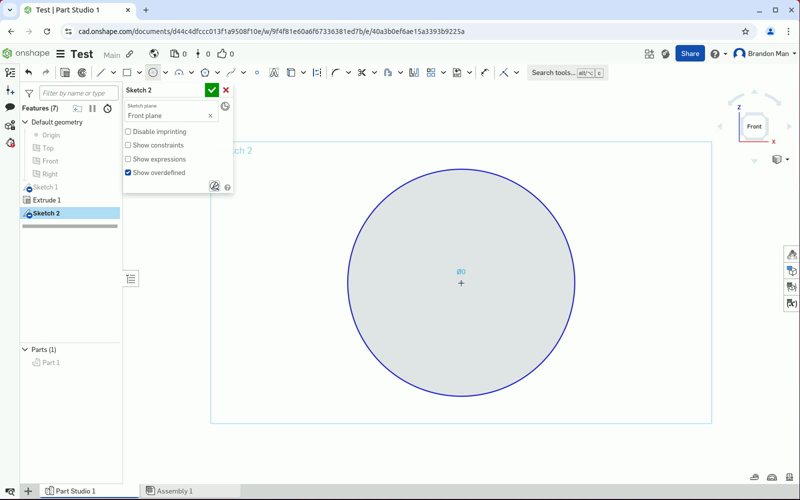
mouse_move(487, 282)
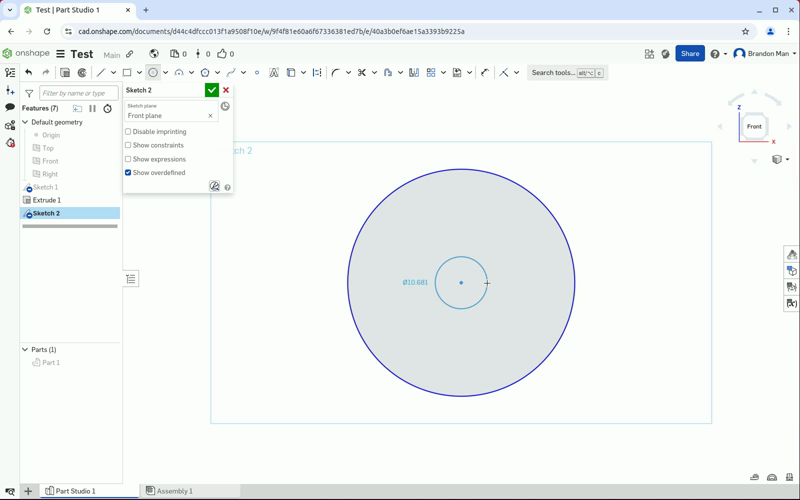
click(487, 282)
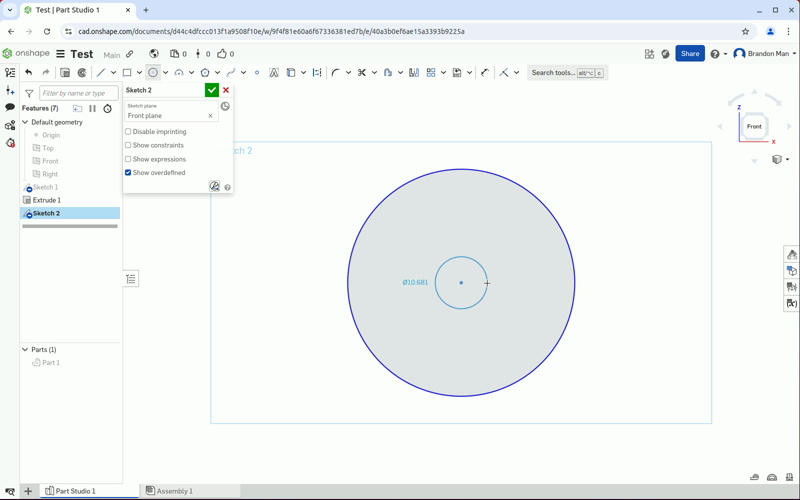
key(esc)
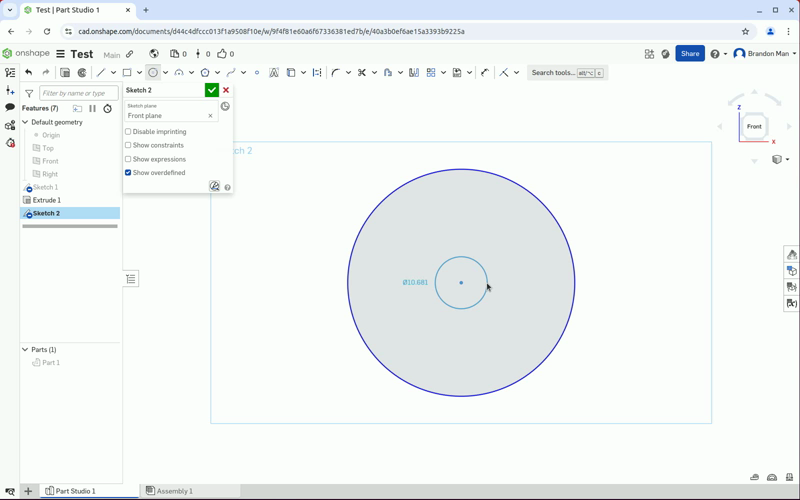
mouse_move(467, 209)
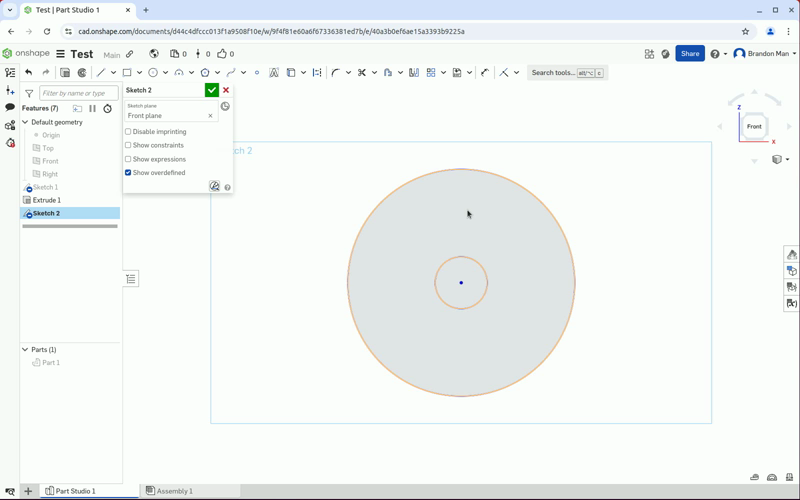
click(467, 209)
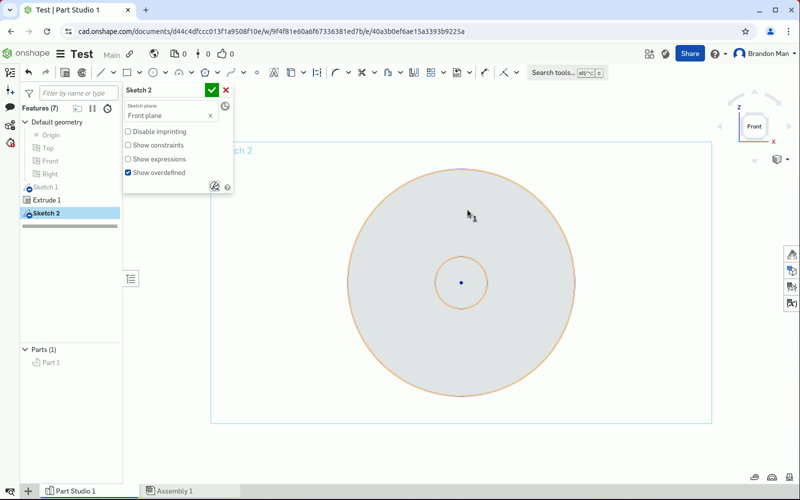
mouse_move(73, 352)
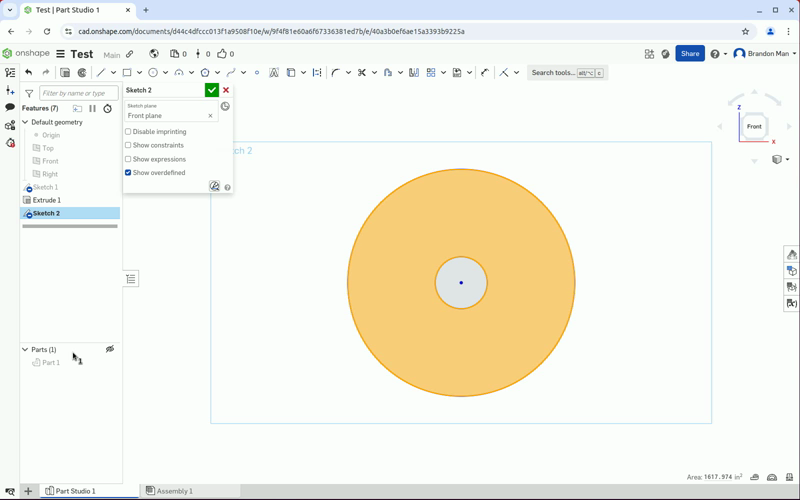
key(shift+y)
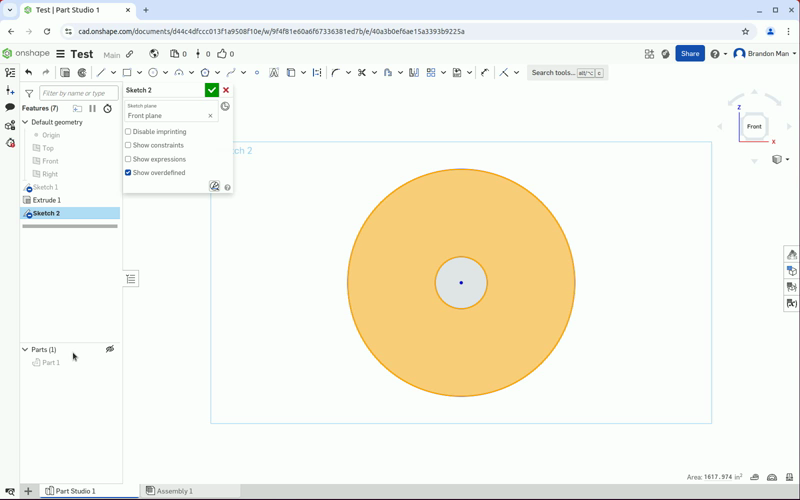
key(shift+e)
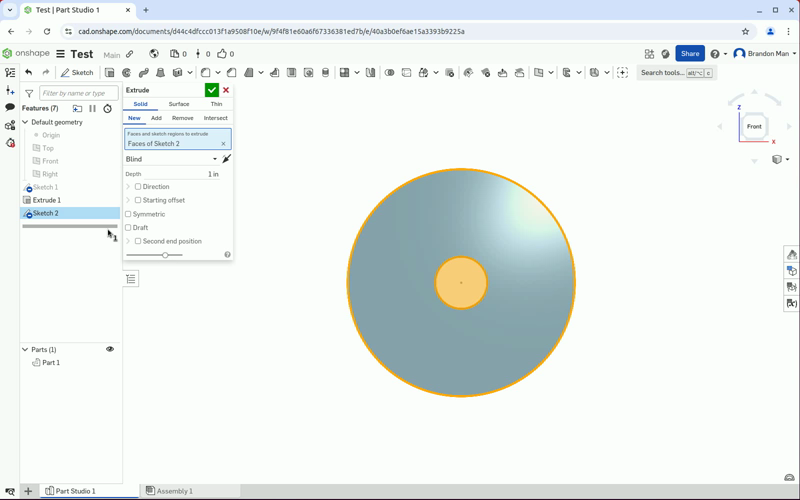
mouse_move(143, 106)
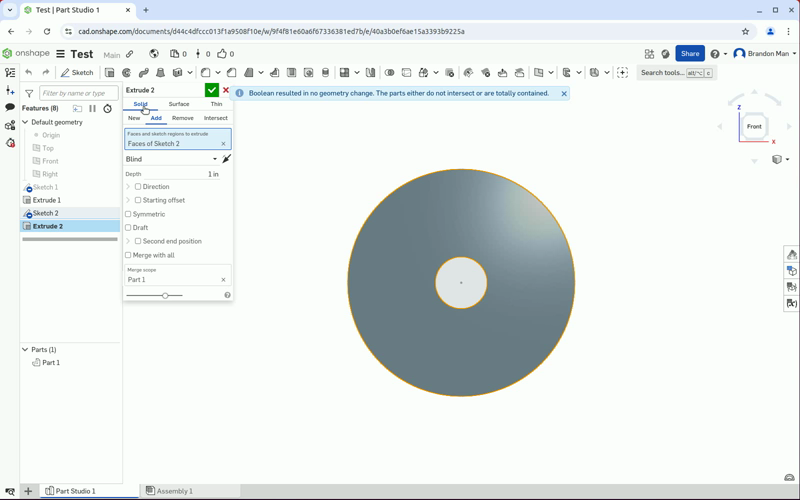
click(143, 106)
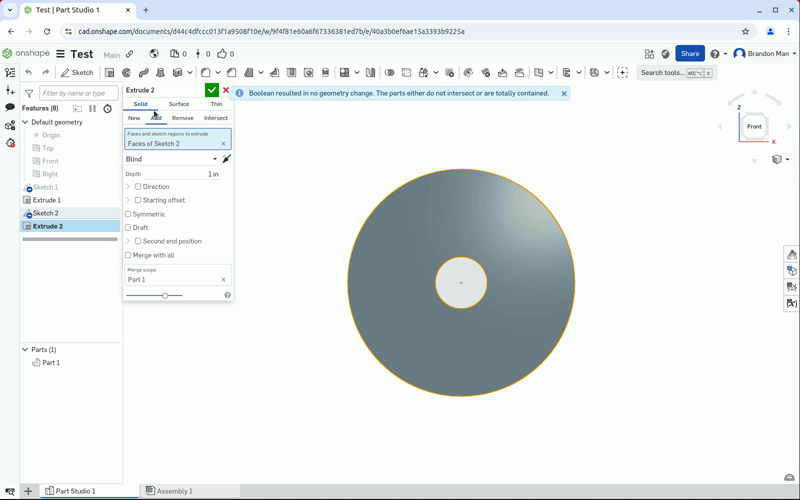
mouse_move(186, 120)
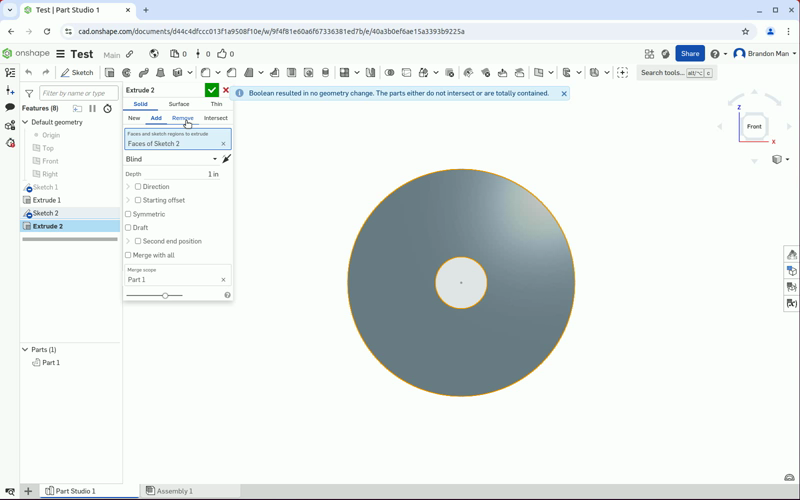
click(186, 120)
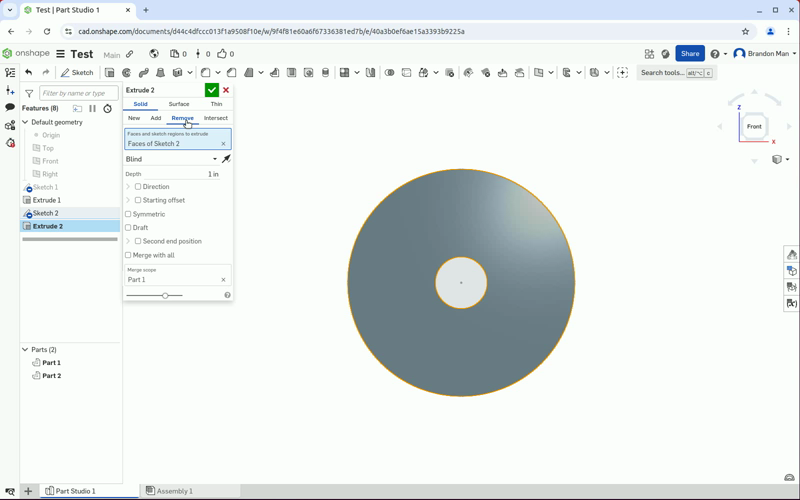
key(tab, 4)
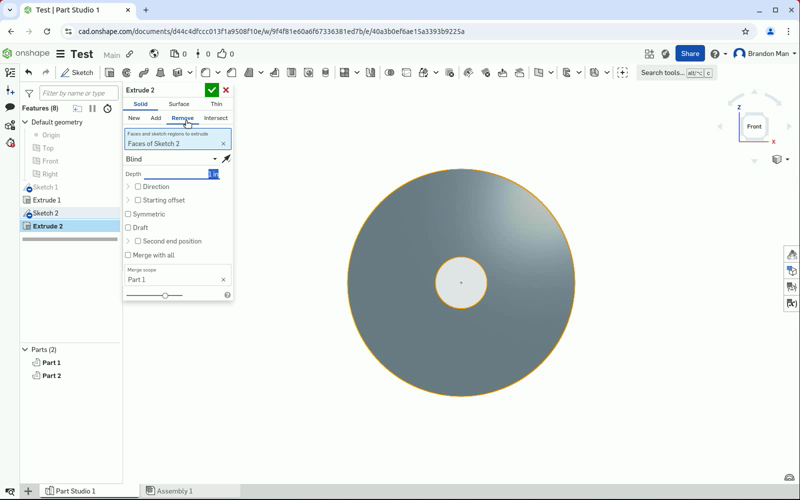
text(1.926)
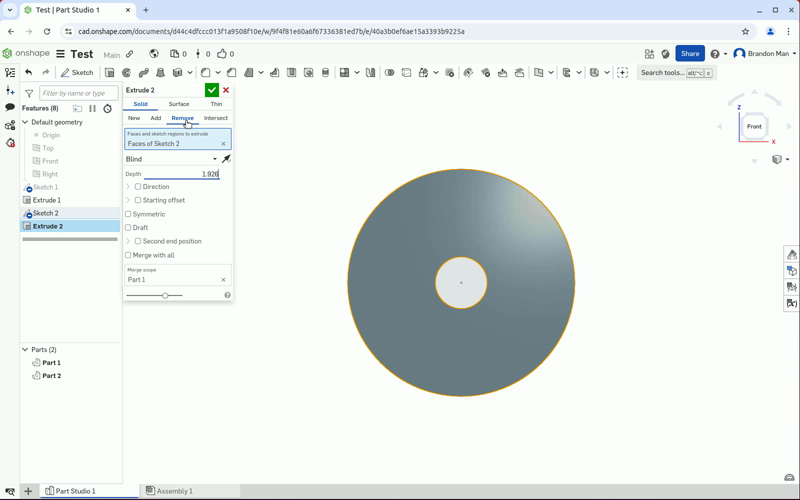
key(tab, 6)
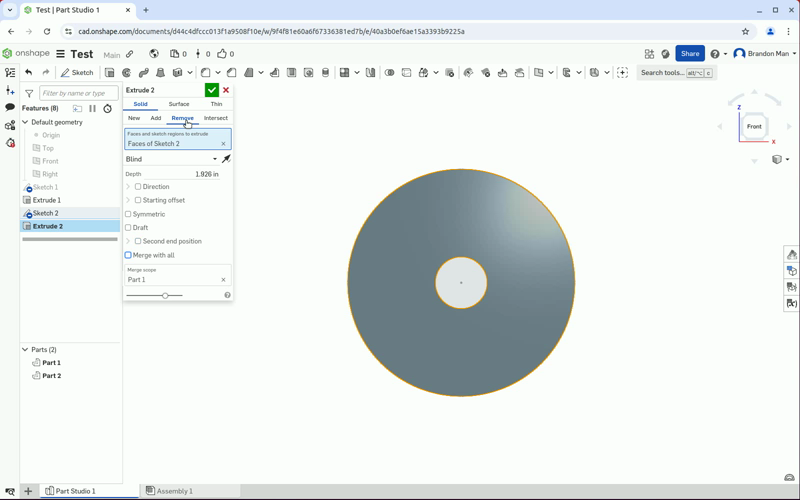
key(space)
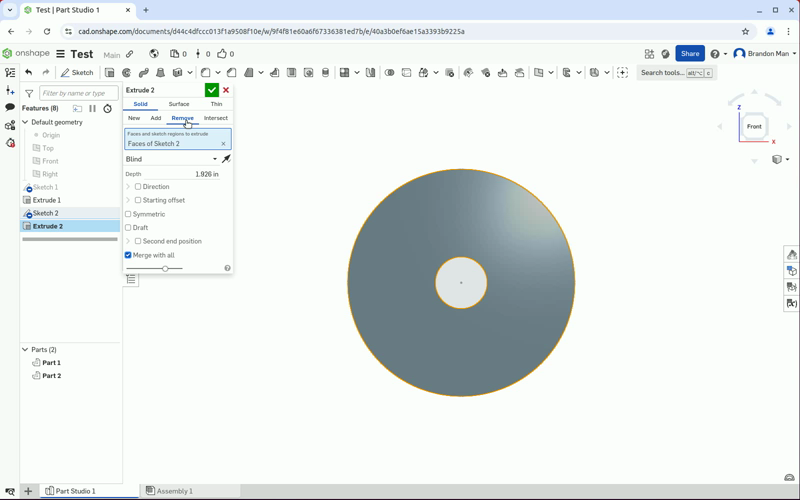
key(enter)
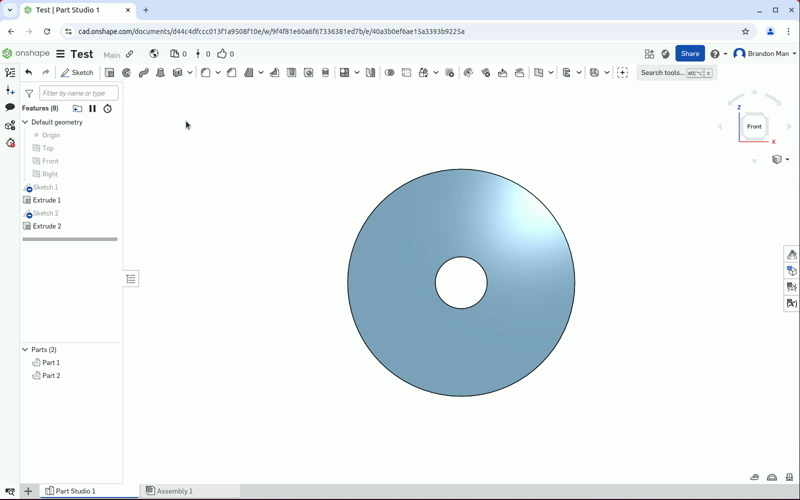
key(shift+h)
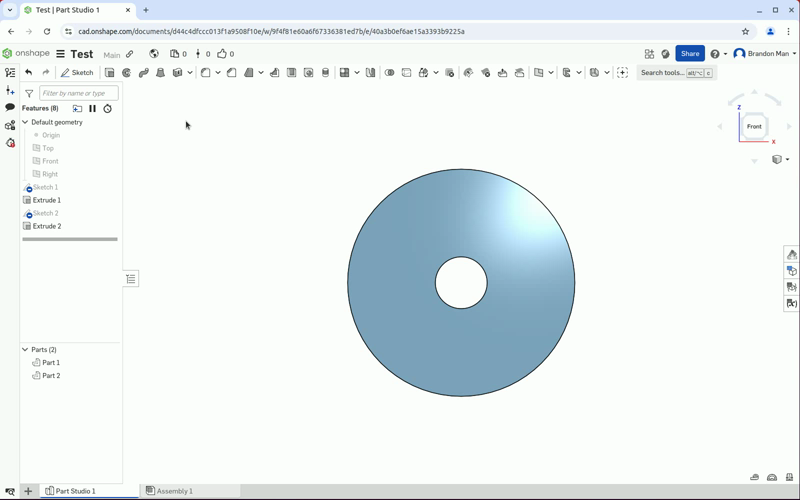
key(shift+h)
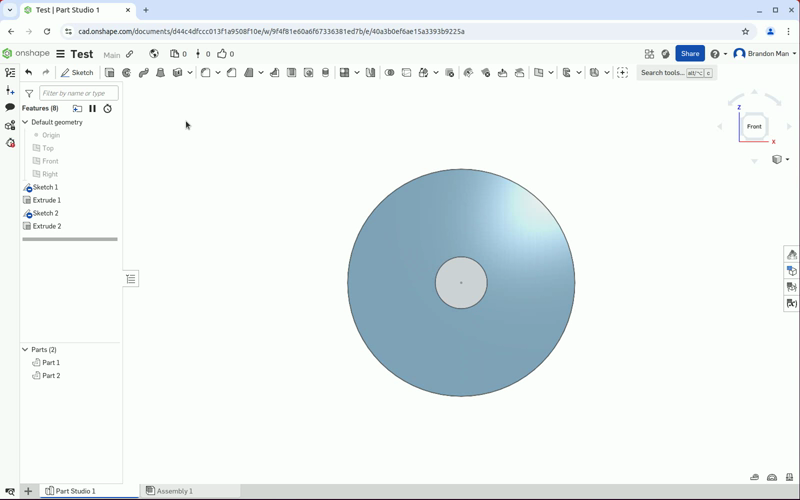
key(shift+7)
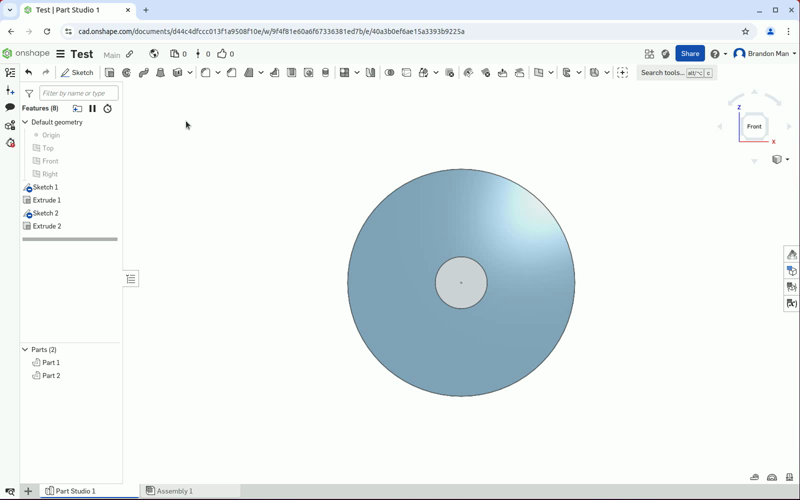
key(left, 2)
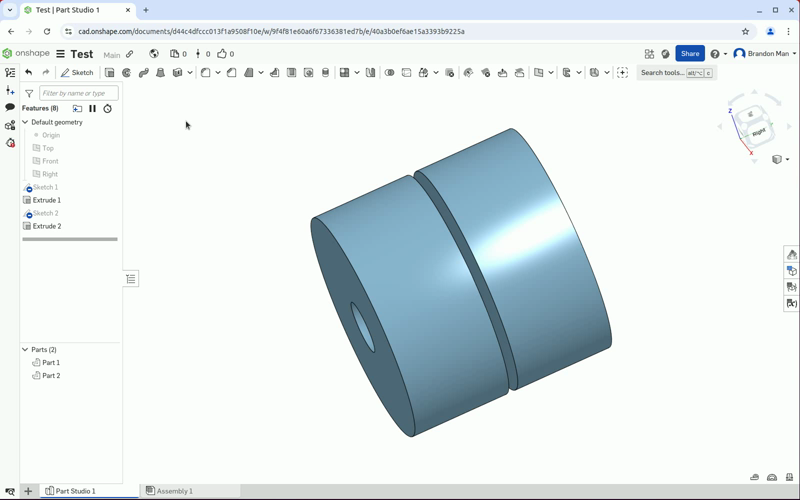
key(down, 2)
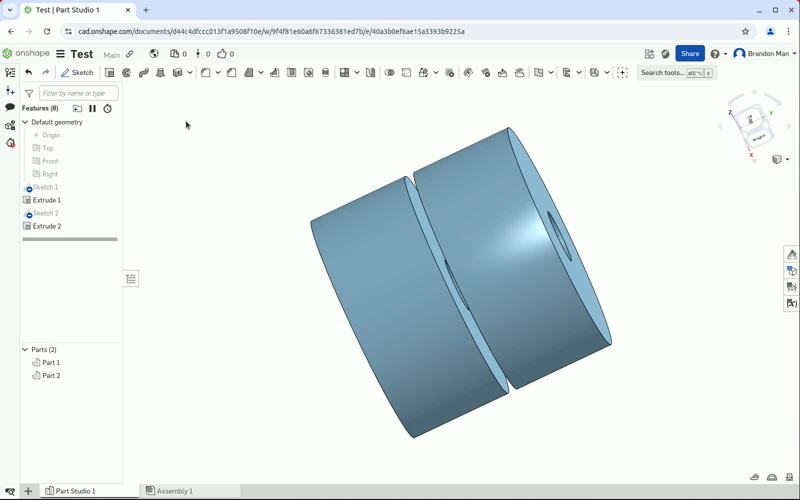
key(up, 2)
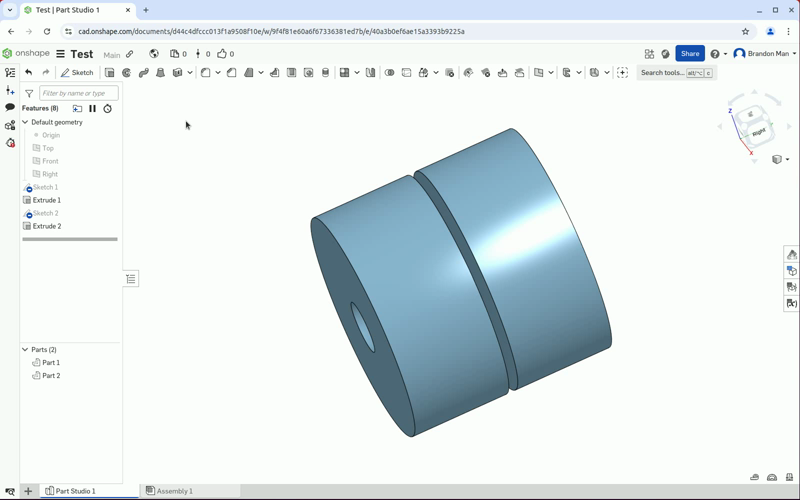
key(right, 2)
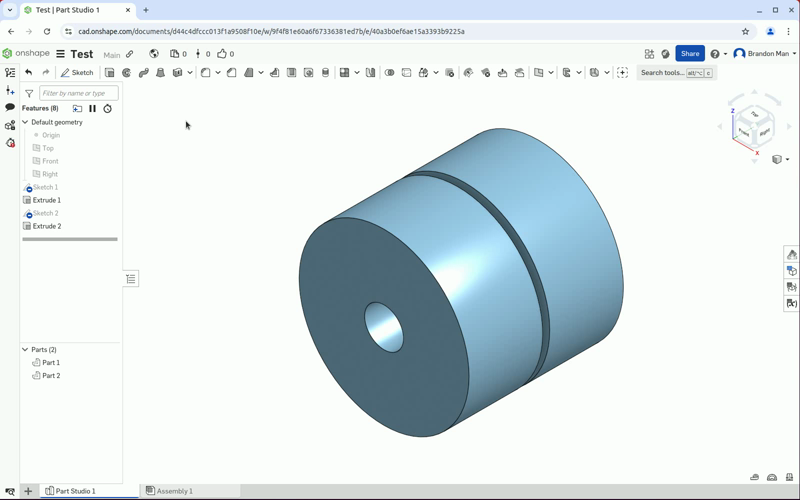
mouse_move(73, 189)
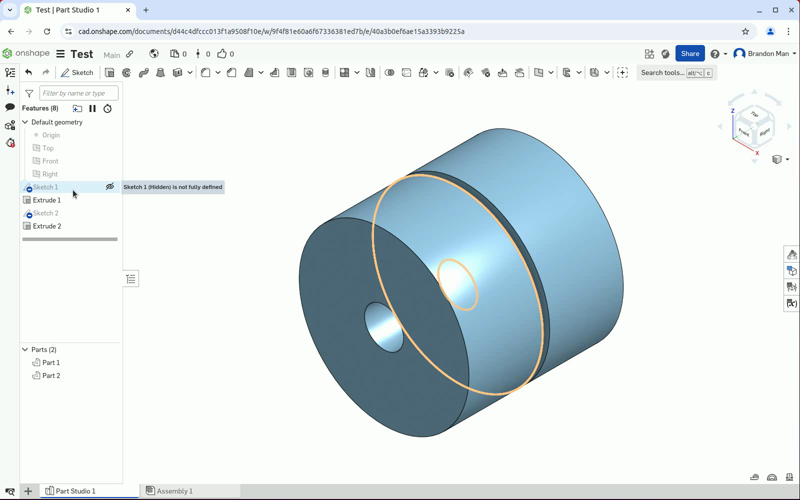
click(73, 189)